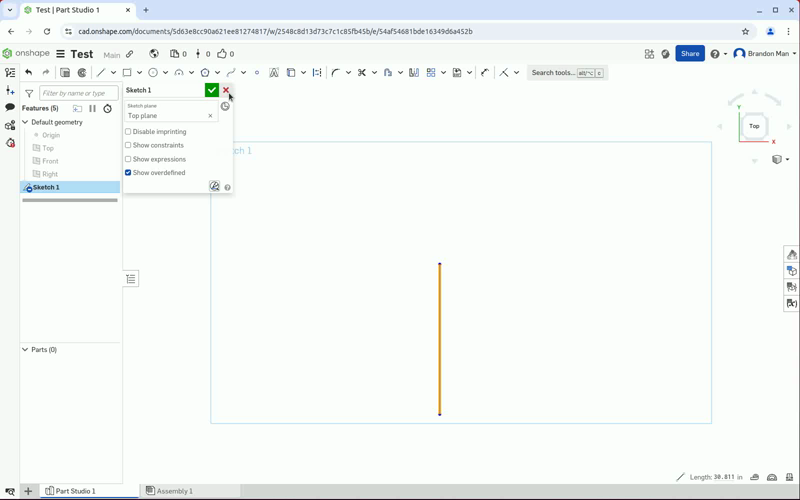
key(shift+h)
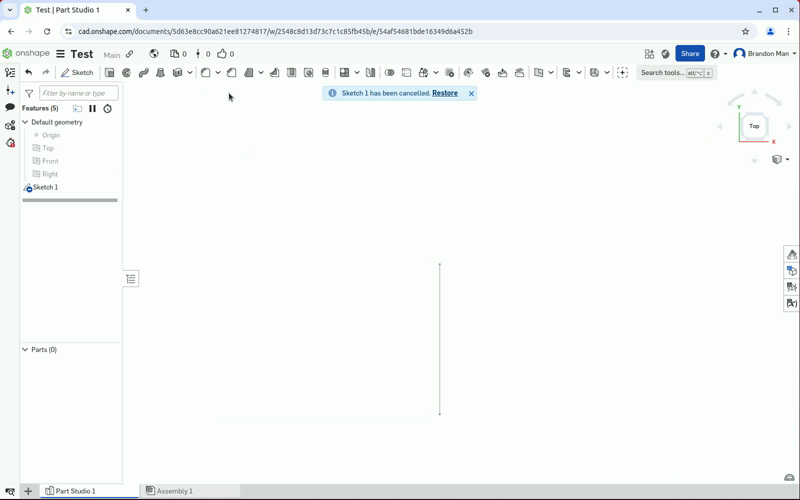
key(shift+s)
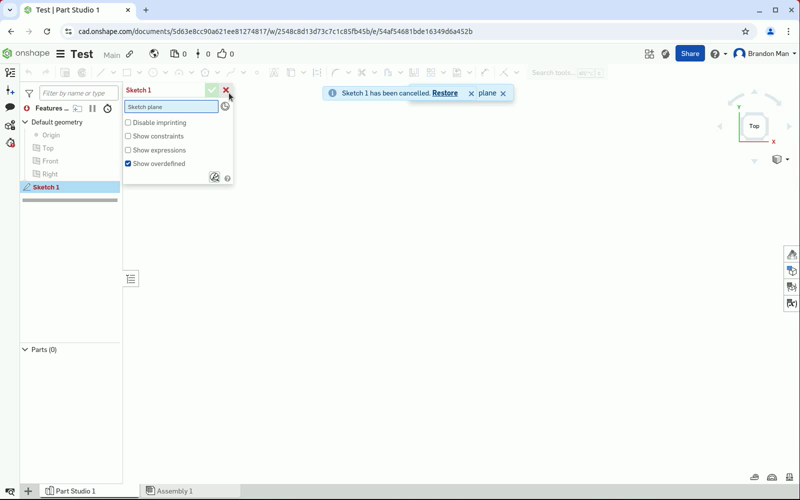
mouse_move(73, 150)
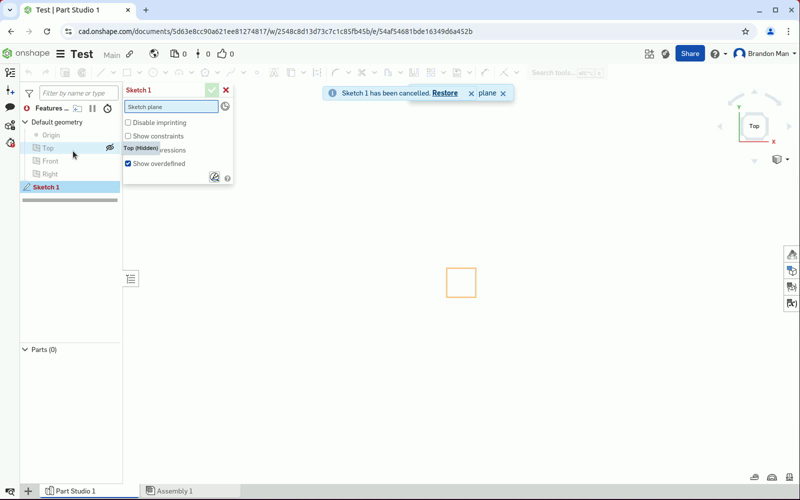
click(73, 150)
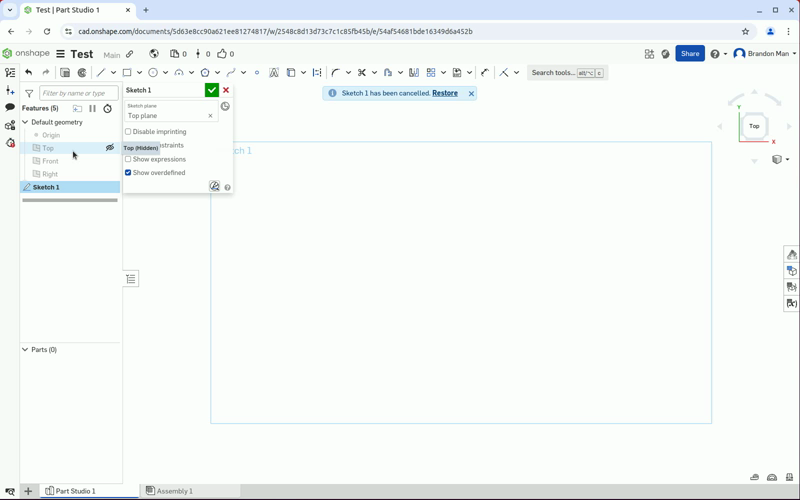
mouse_move(73, 352)
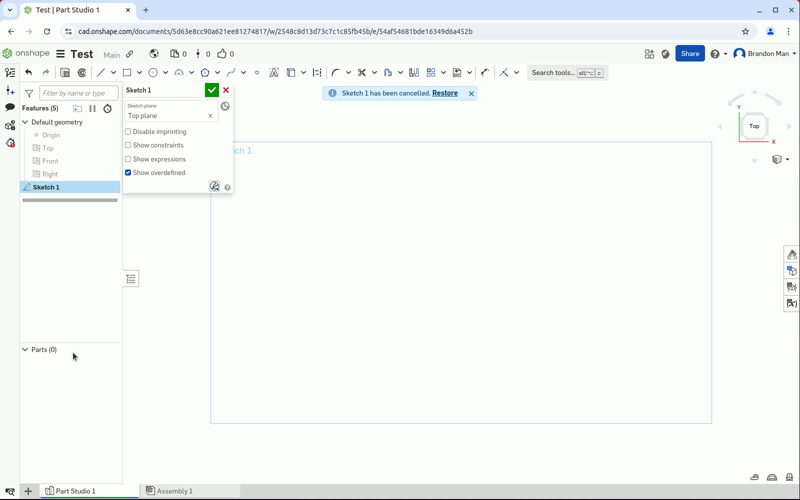
key(y)
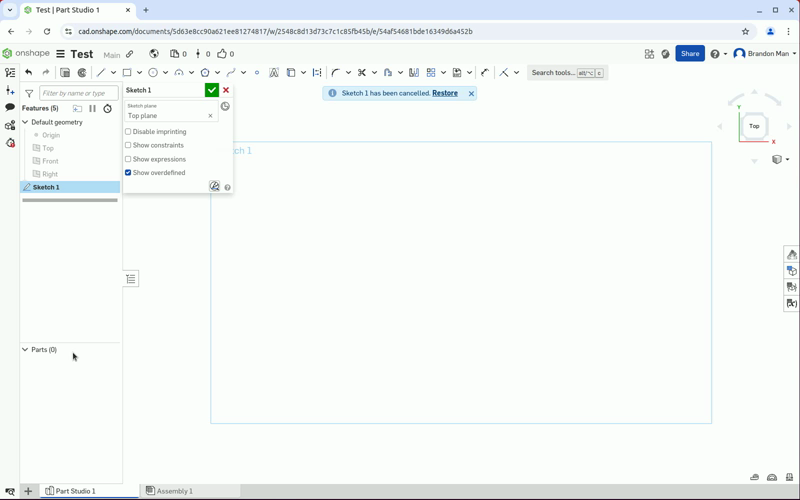
key(l)
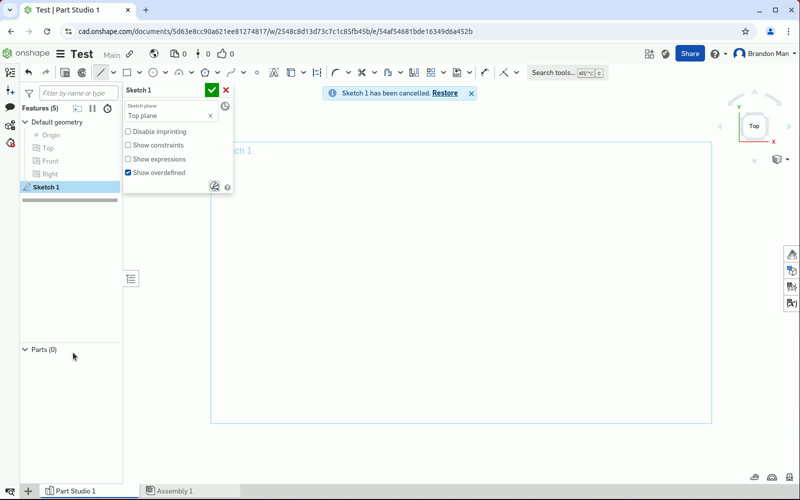
key_down(shift)
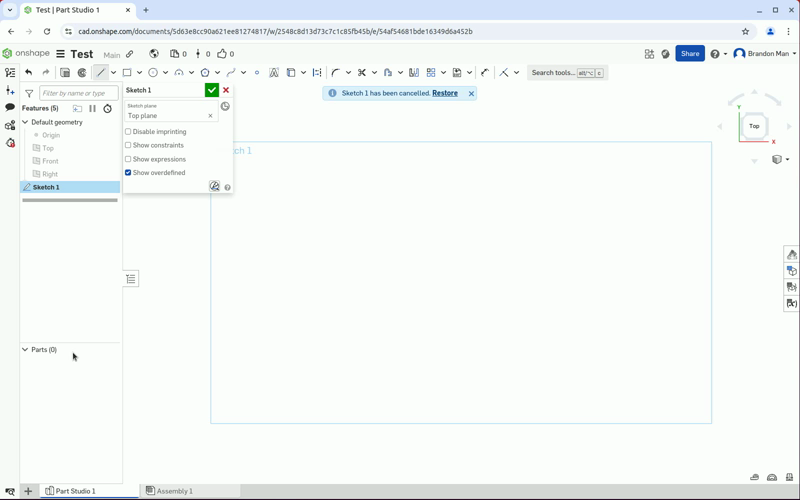
mouse_move(348, 282)
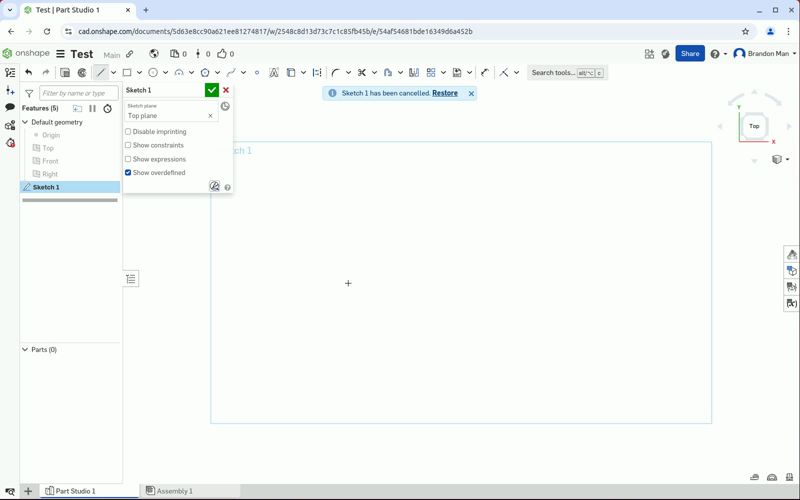
click(348, 282)
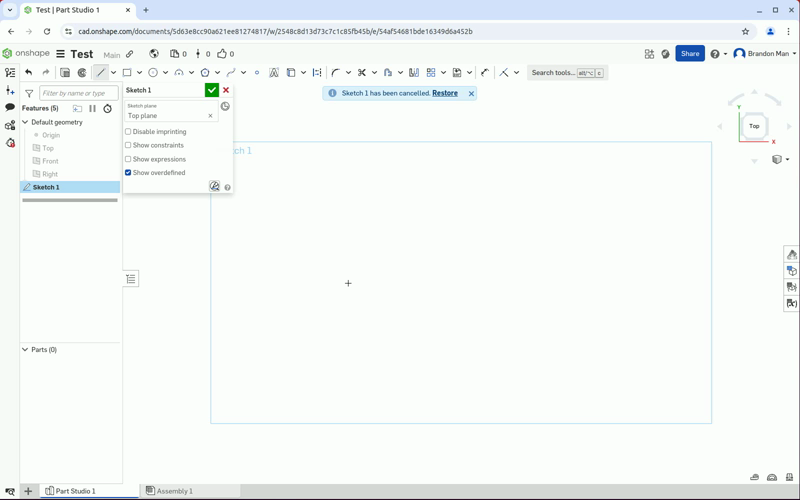
key_up(shift)
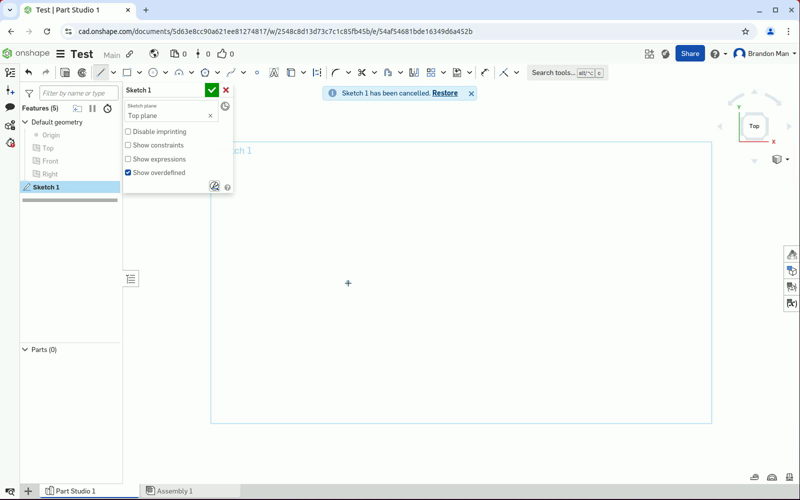
key_down(shift)
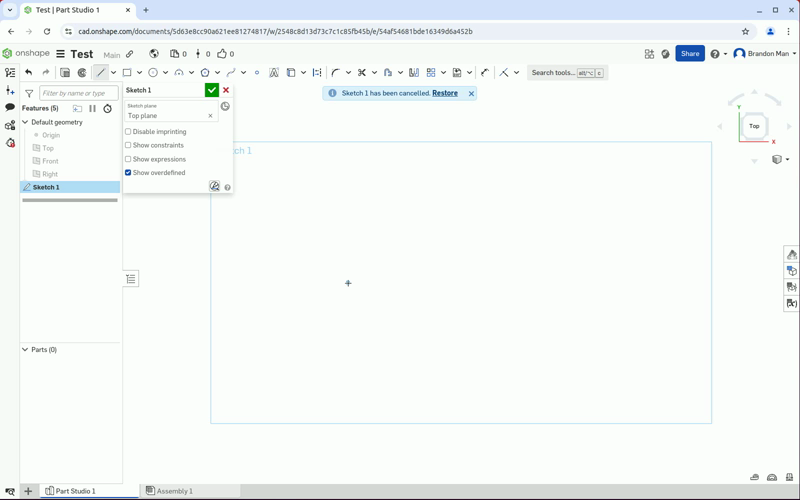
mouse_move(460, 282)
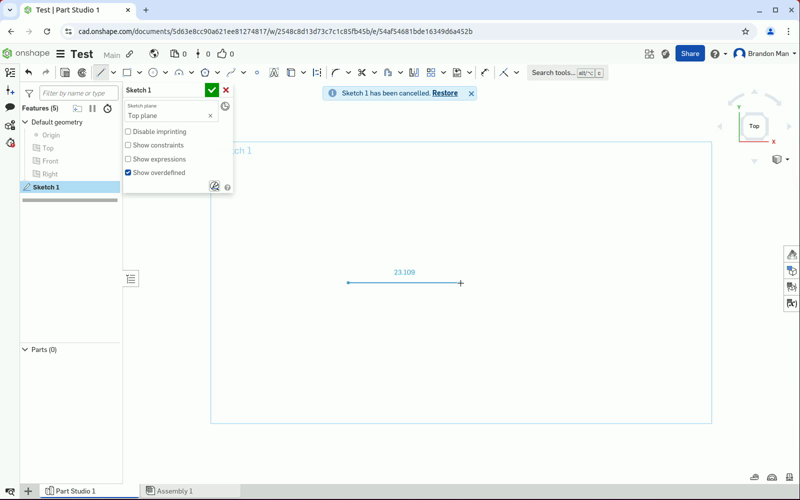
click(460, 282)
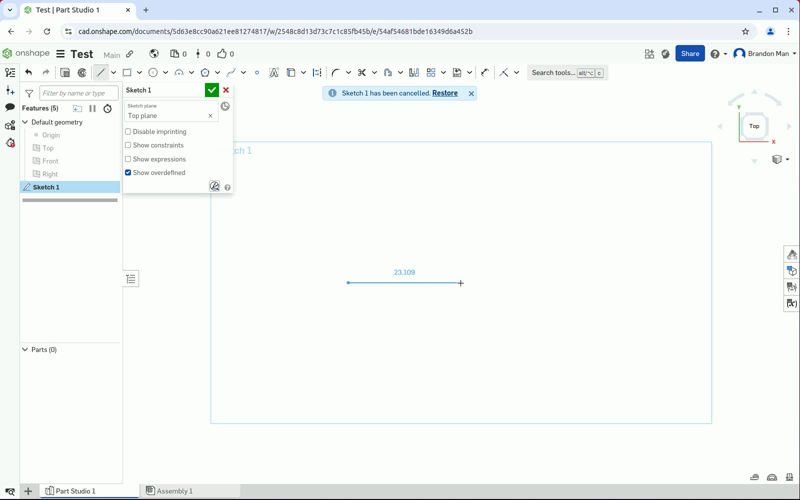
key_up(shift)
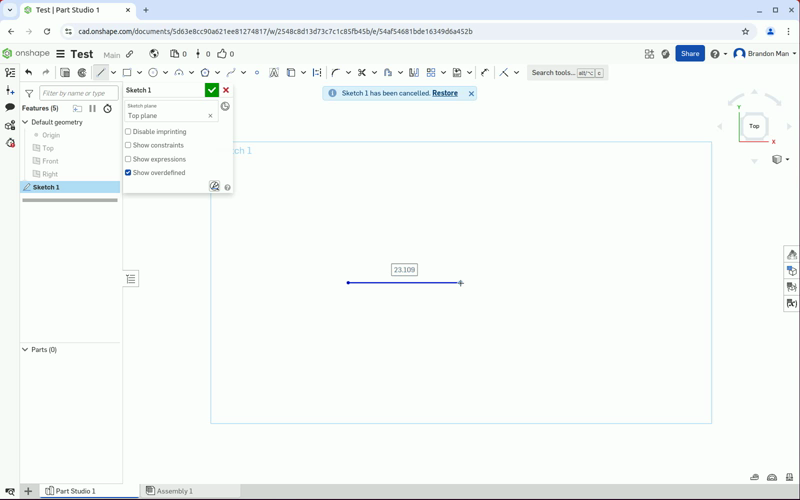
key_down(shift)
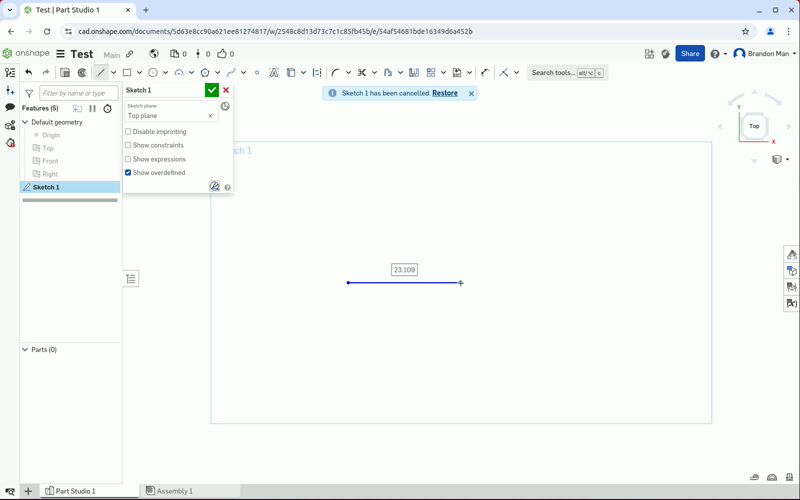
mouse_move(490, 282)
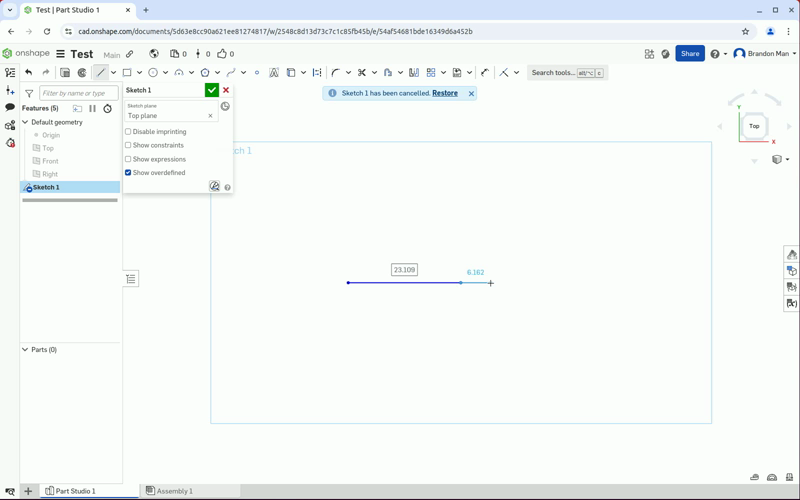
mouse_move(460, 264)
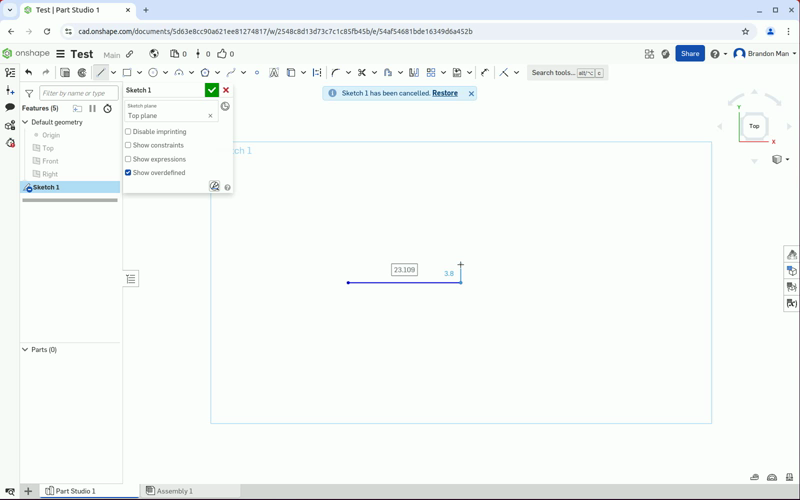
click(460, 264)
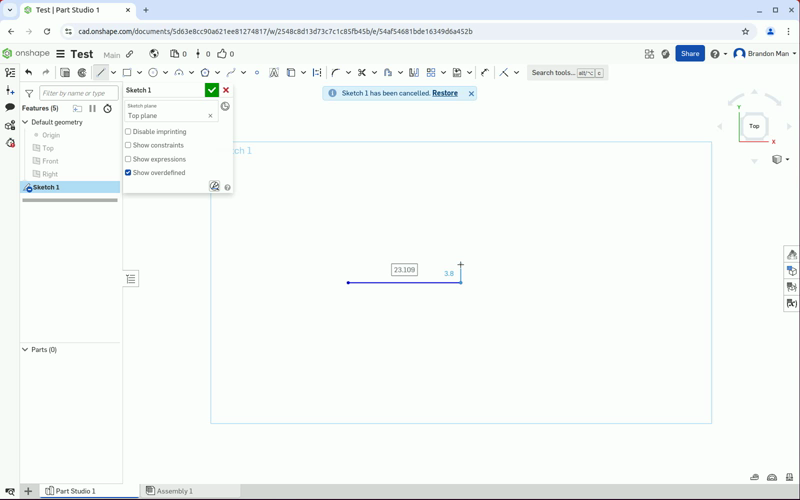
key_up(shift)
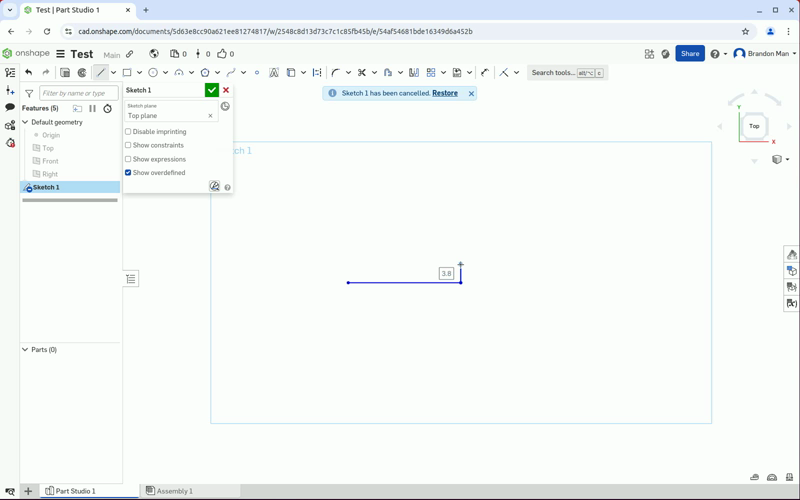
key_down(shift)
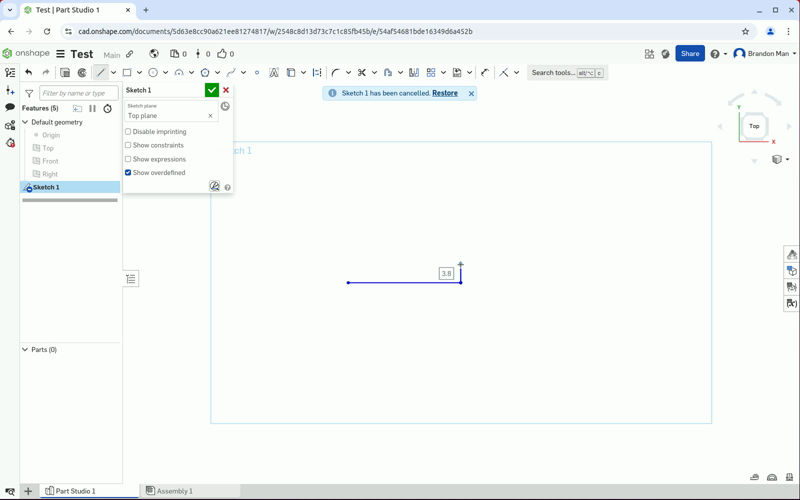
mouse_move(490, 264)
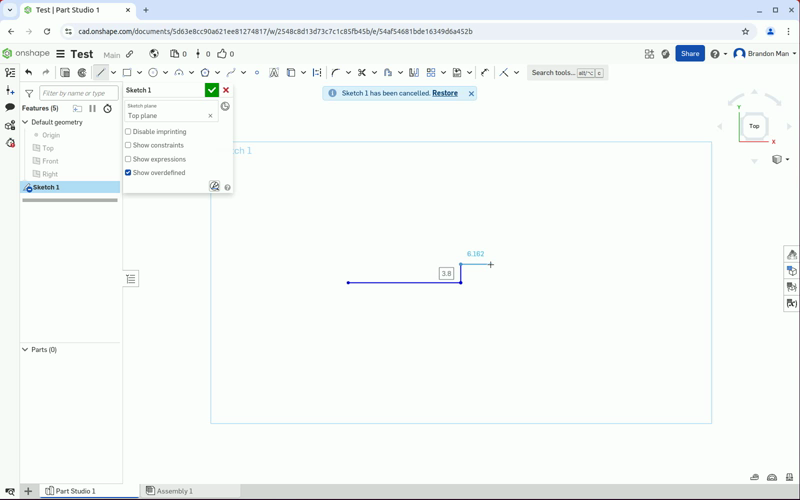
mouse_move(422, 264)
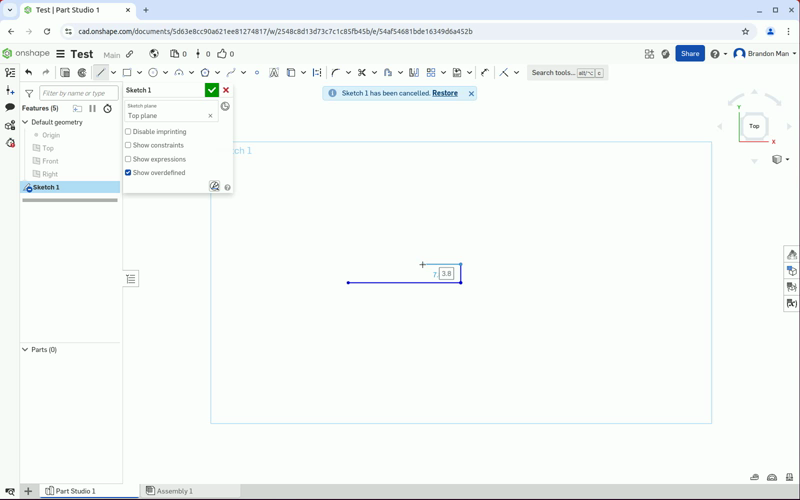
click(422, 264)
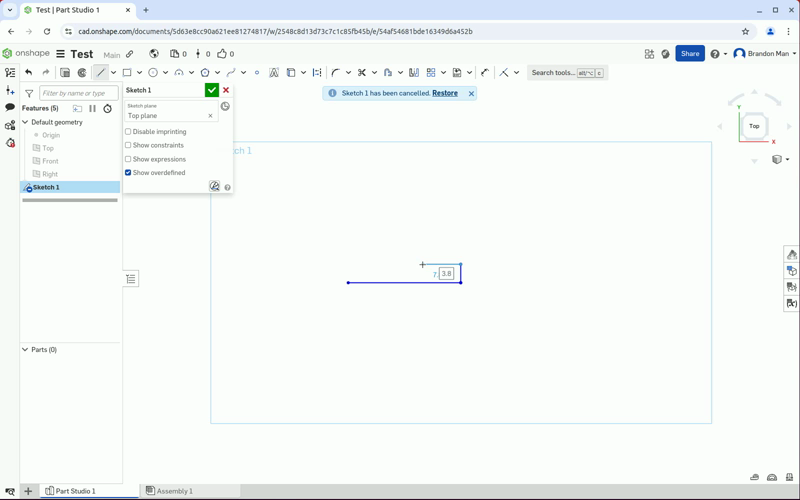
key_up(shift)
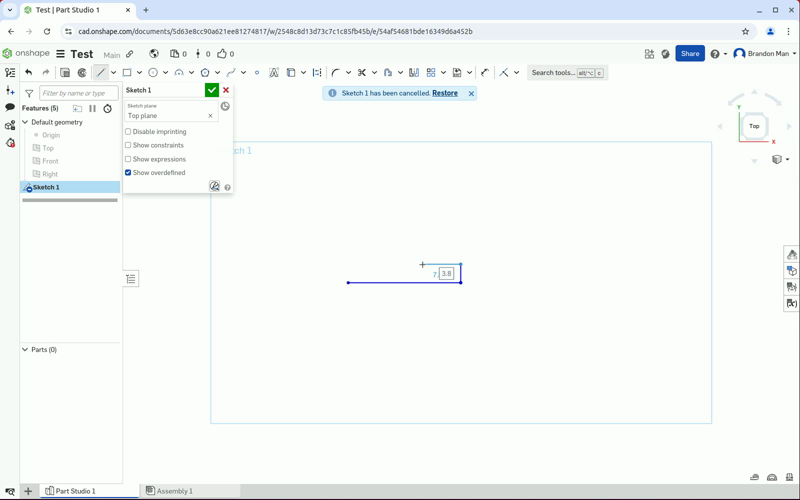
key_down(shift)
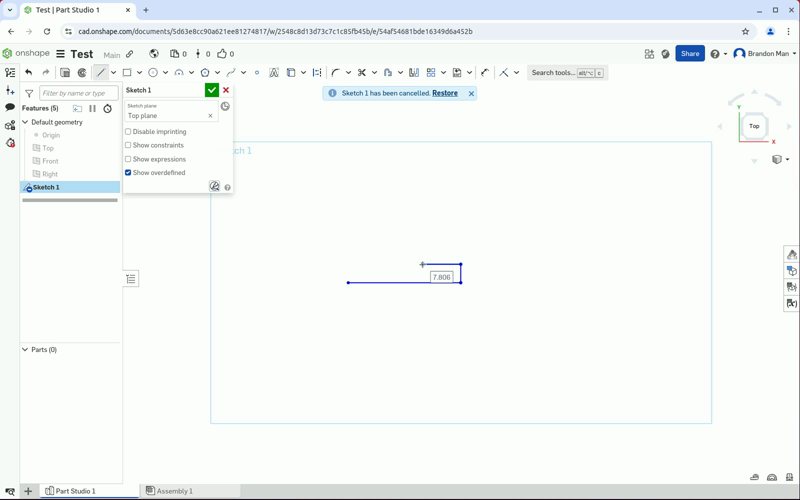
mouse_move(453, 264)
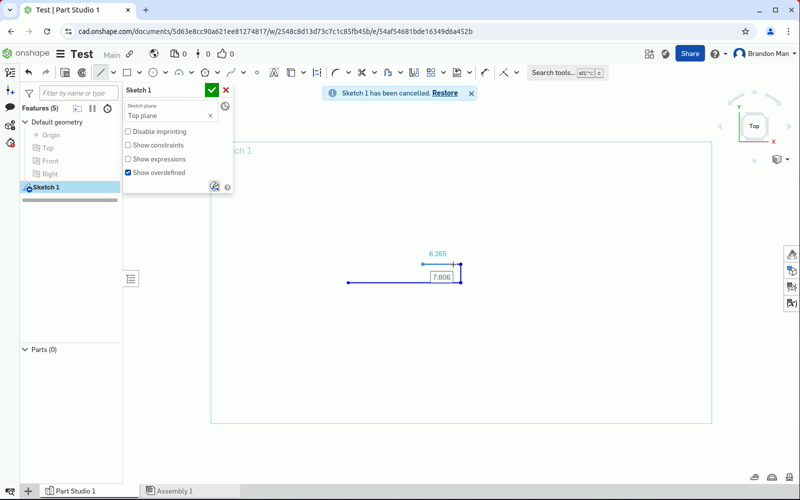
mouse_move(422, 226)
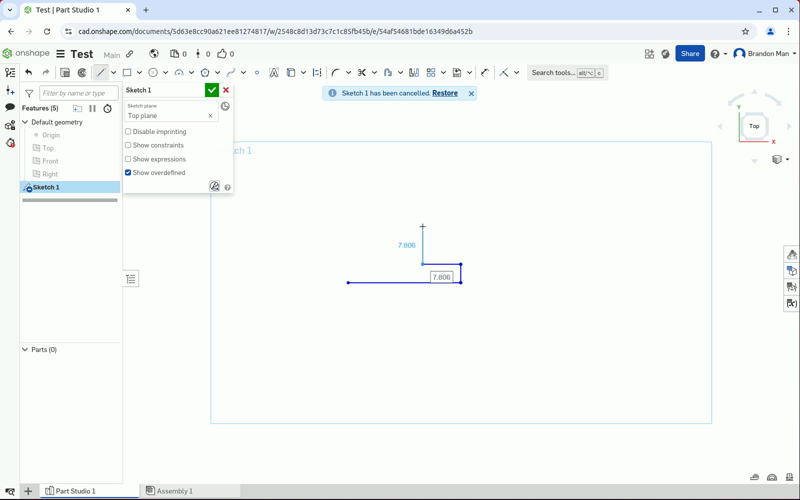
click(422, 226)
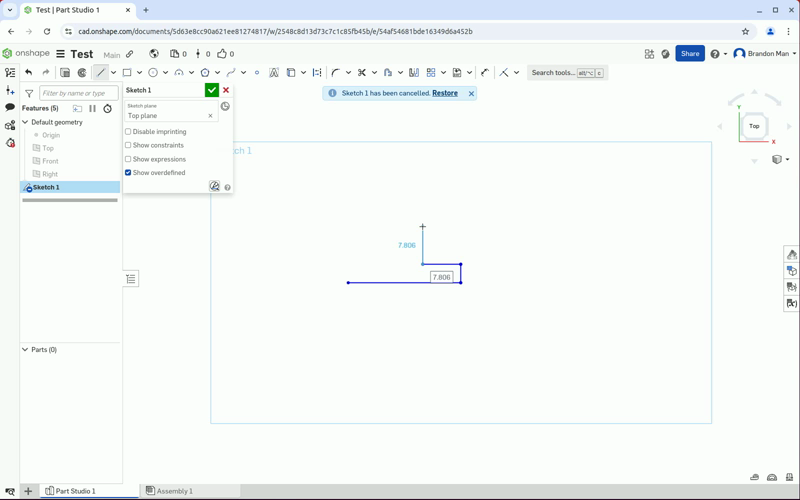
key_up(shift)
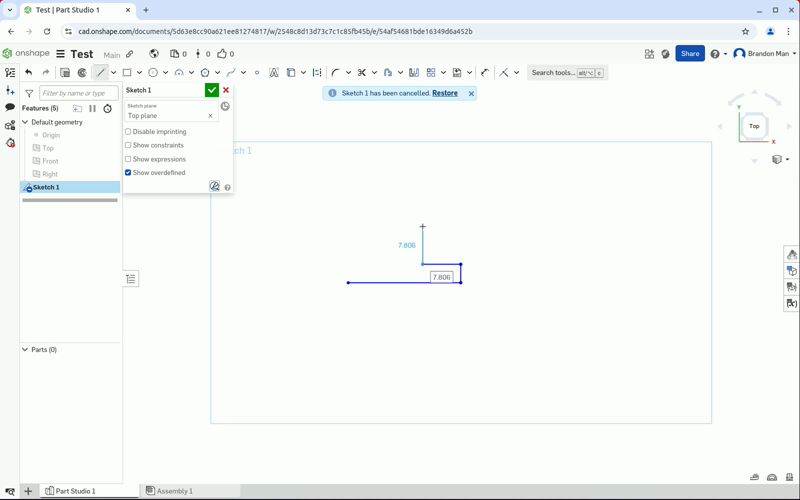
key_down(shift)
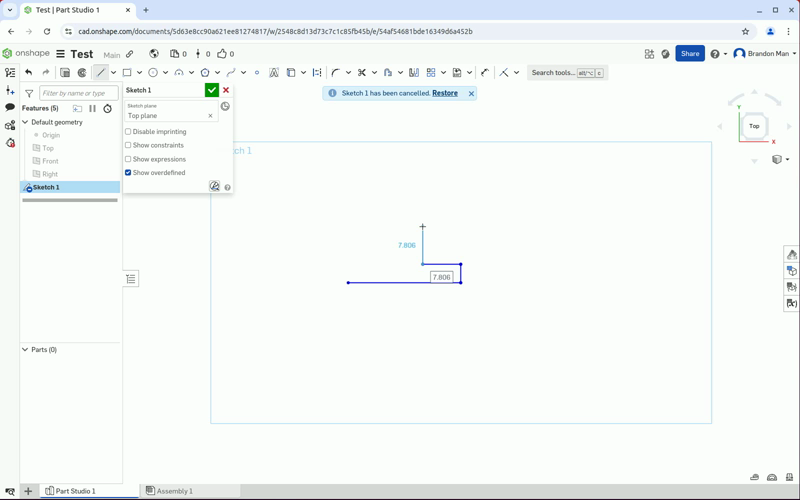
mouse_move(453, 226)
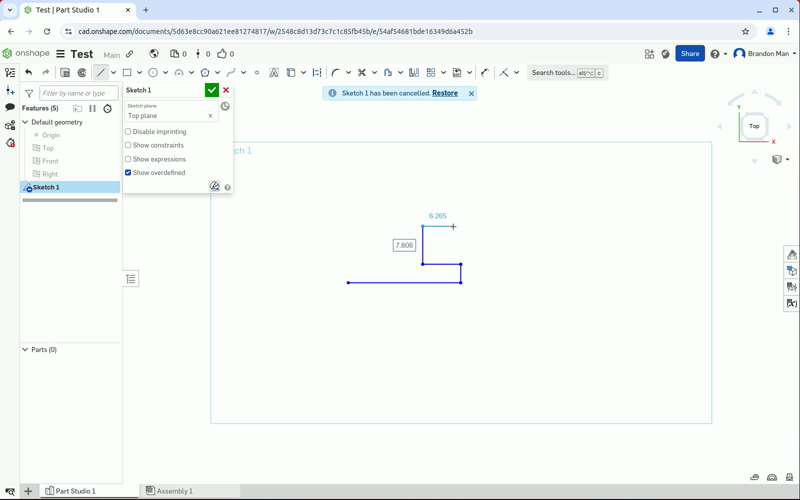
mouse_move(460, 226)
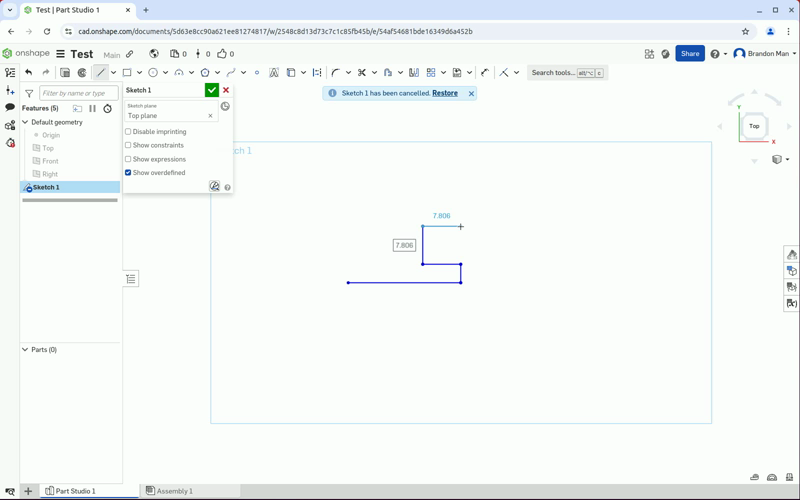
click(460, 226)
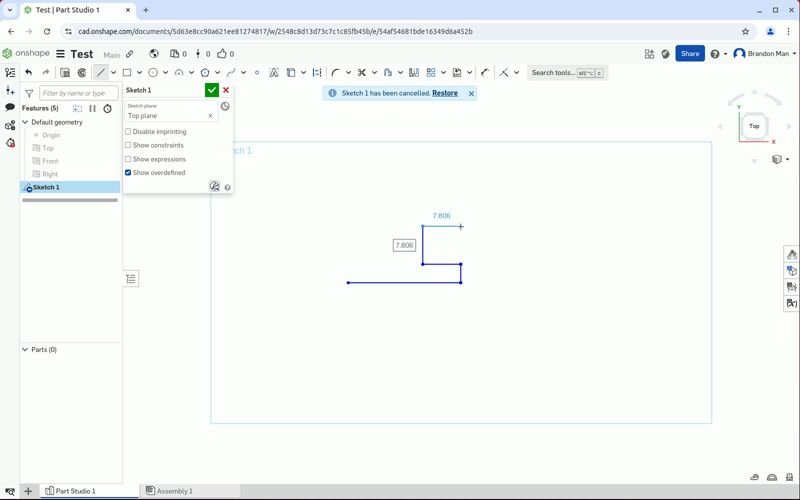
key_up(shift)
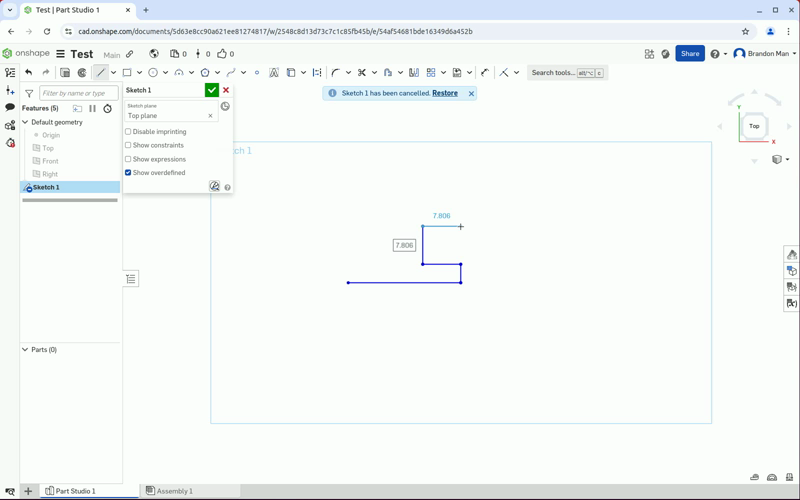
key_down(shift)
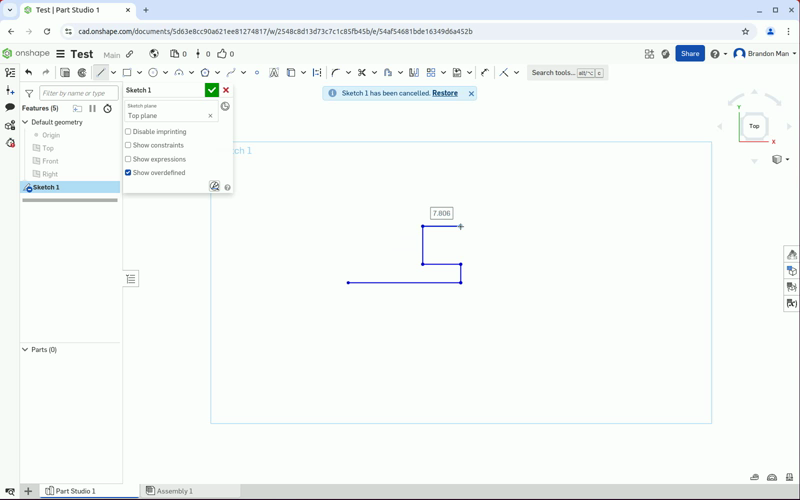
mouse_move(490, 226)
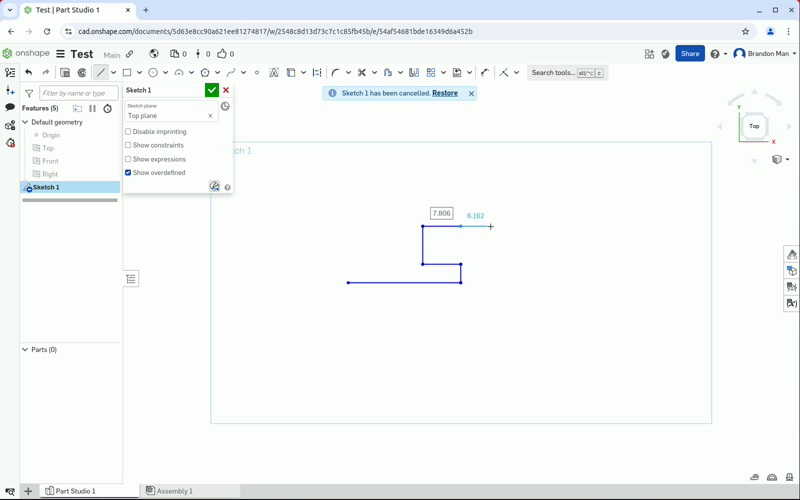
mouse_move(460, 208)
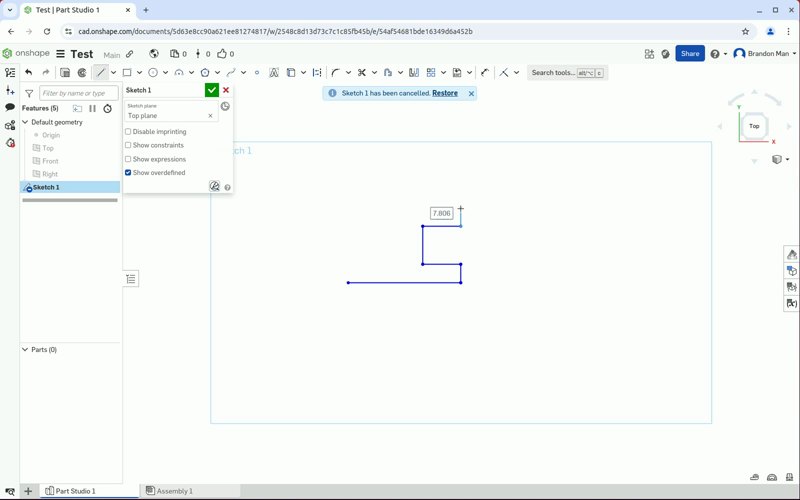
click(460, 208)
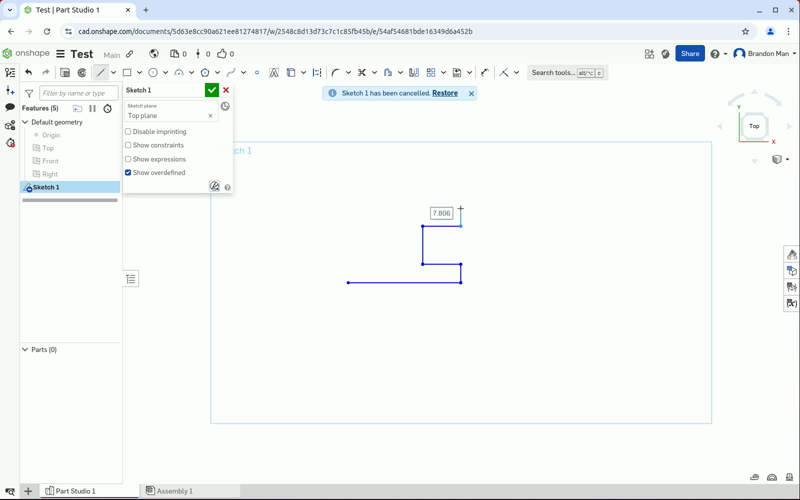
key_up(shift)
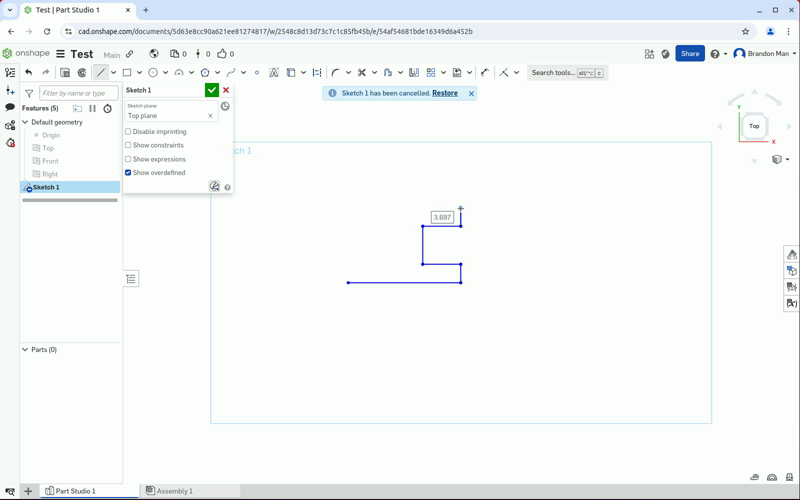
key_down(shift)
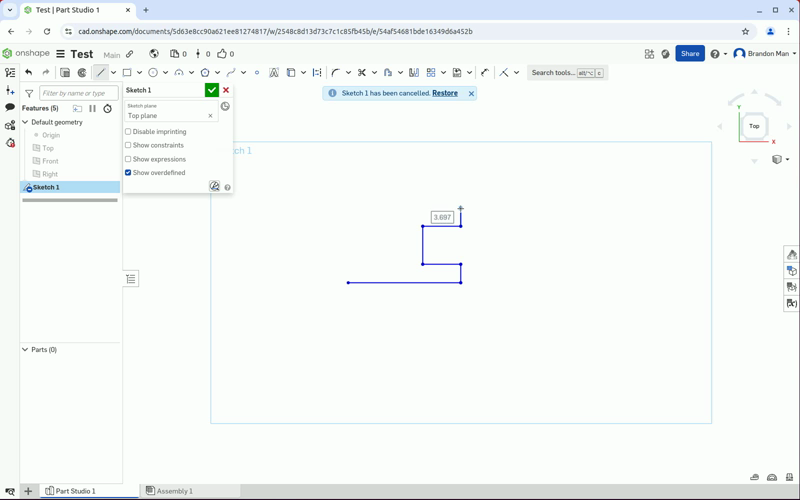
mouse_move(348, 208)
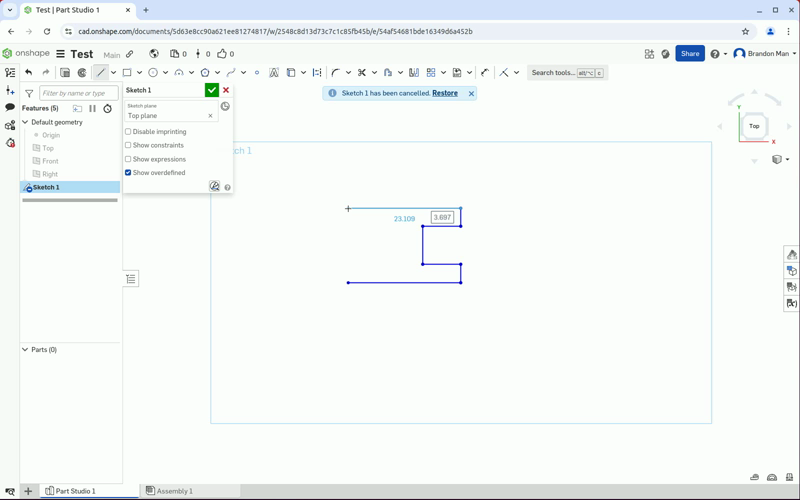
click(348, 208)
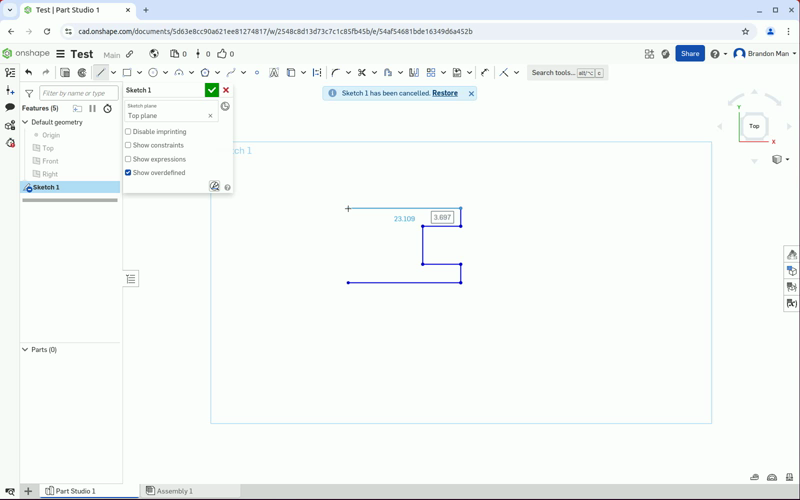
key_up(shift)
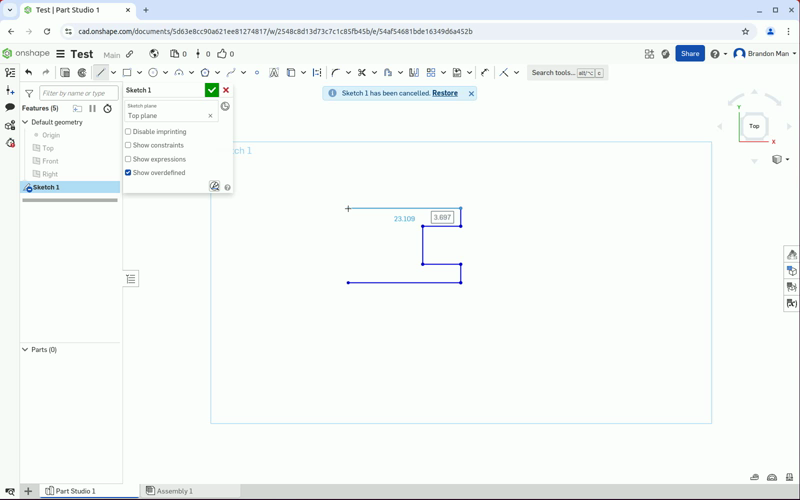
key_down(shift)
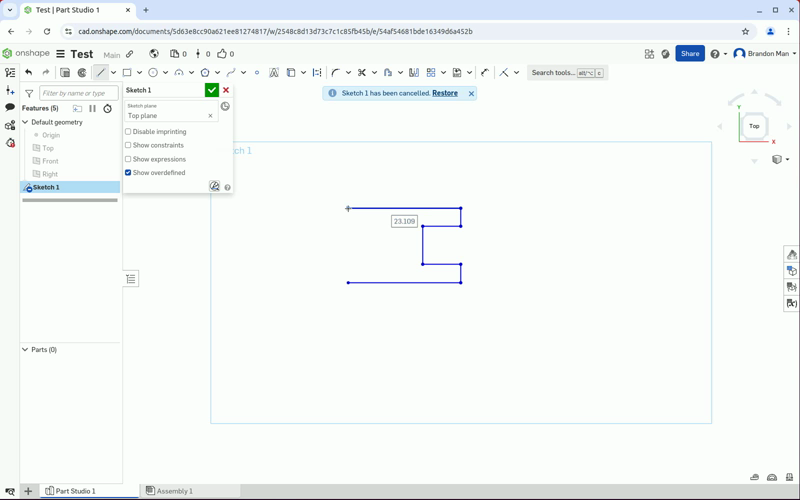
mouse_move(348, 282)
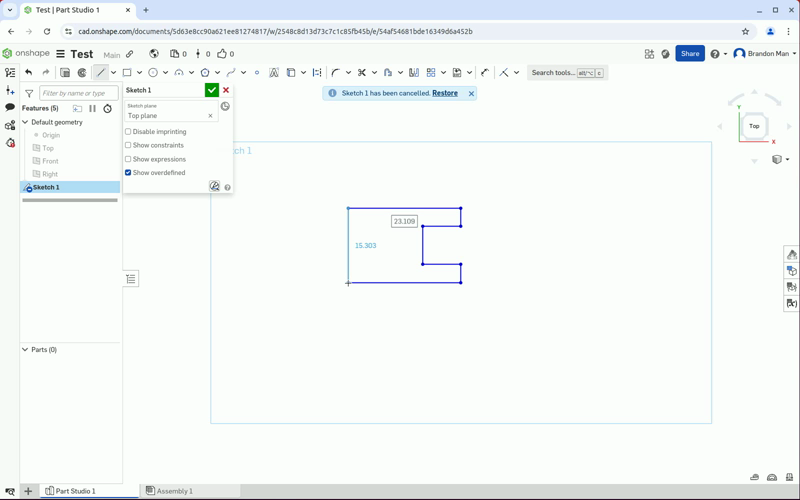
key_up(shift)
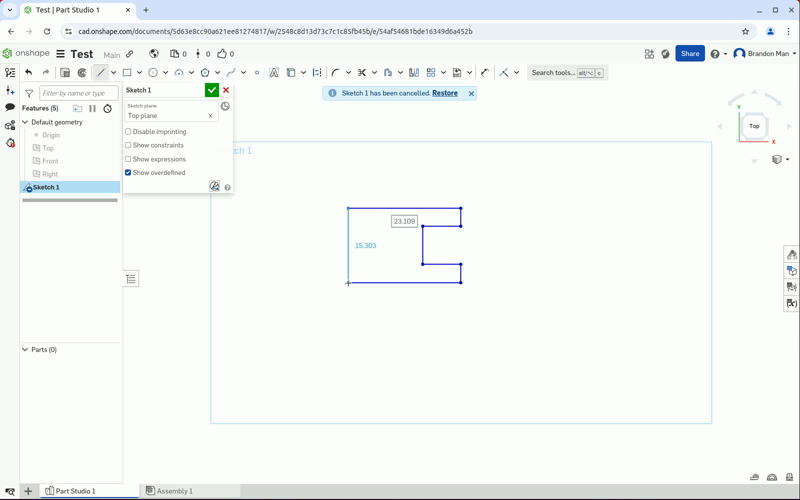
click(348, 282)
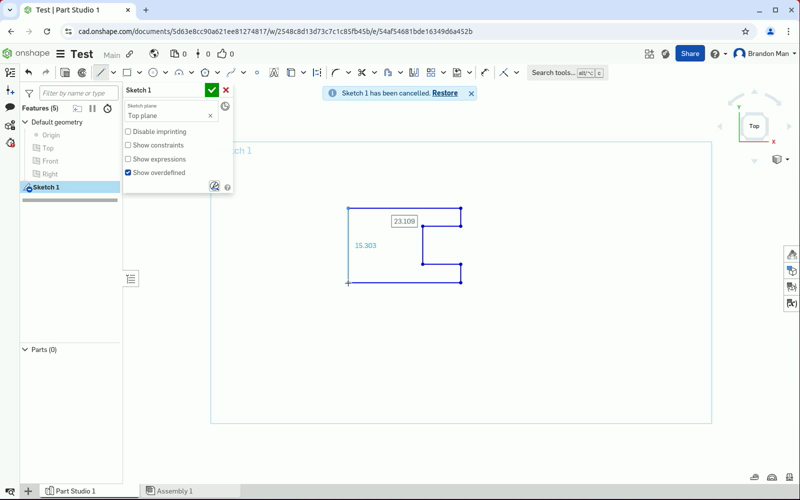
key(esc)
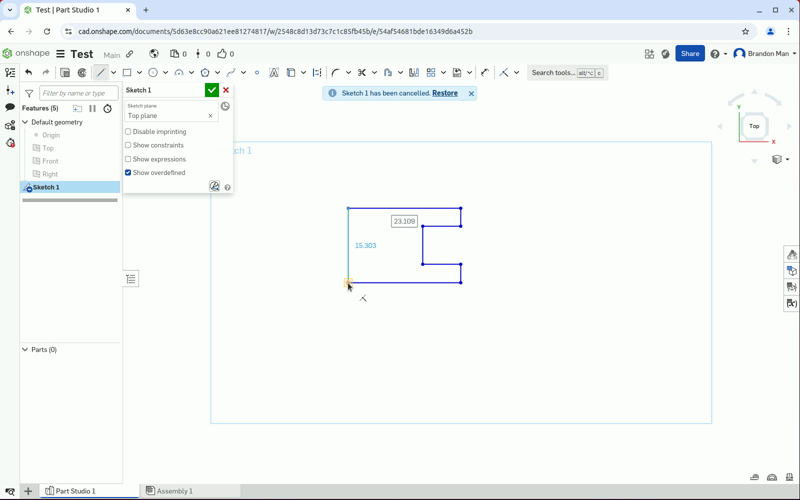
mouse_move(375, 222)
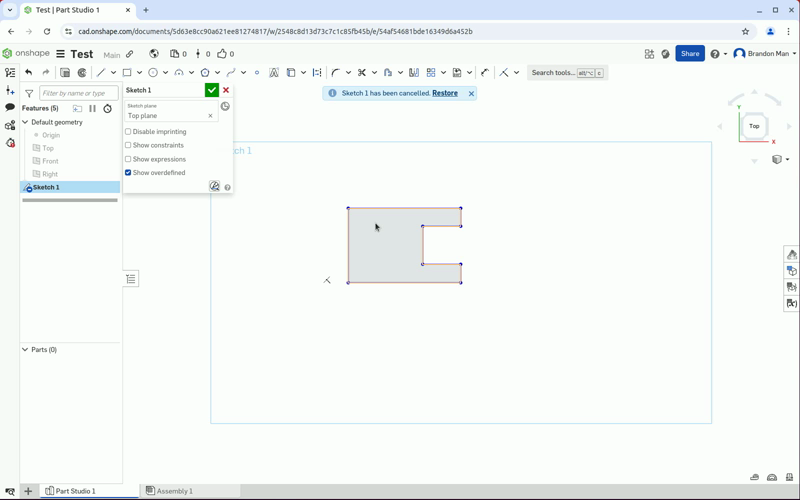
click(375, 222)
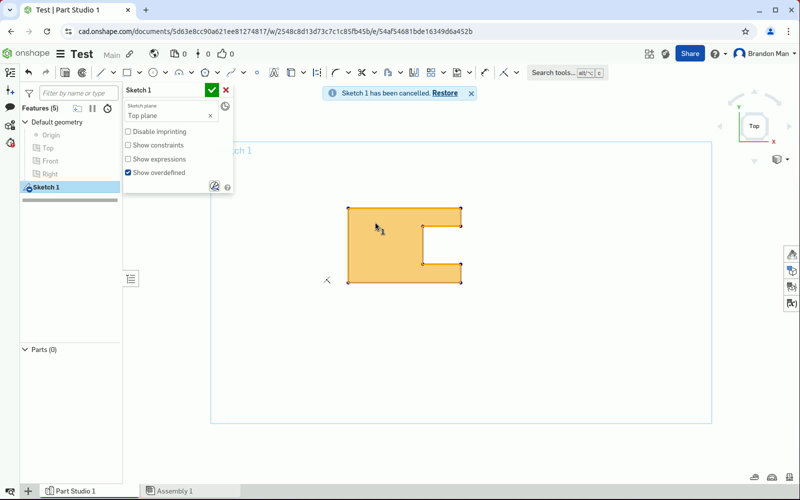
mouse_move(73, 352)
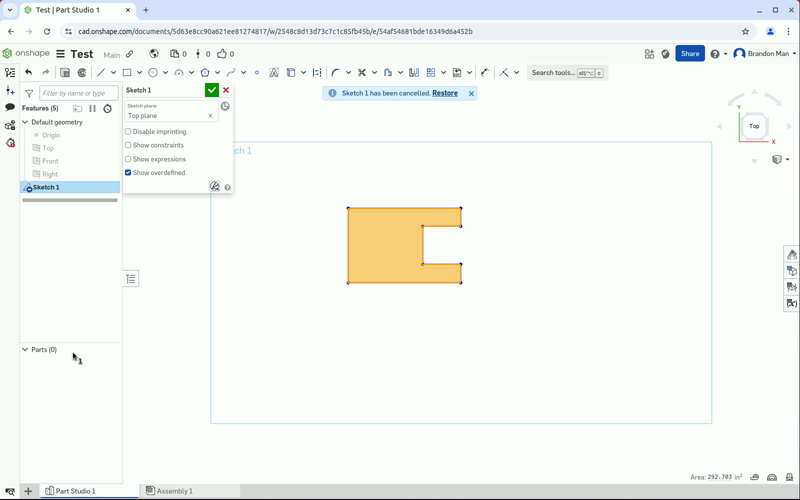
key(shift+y)
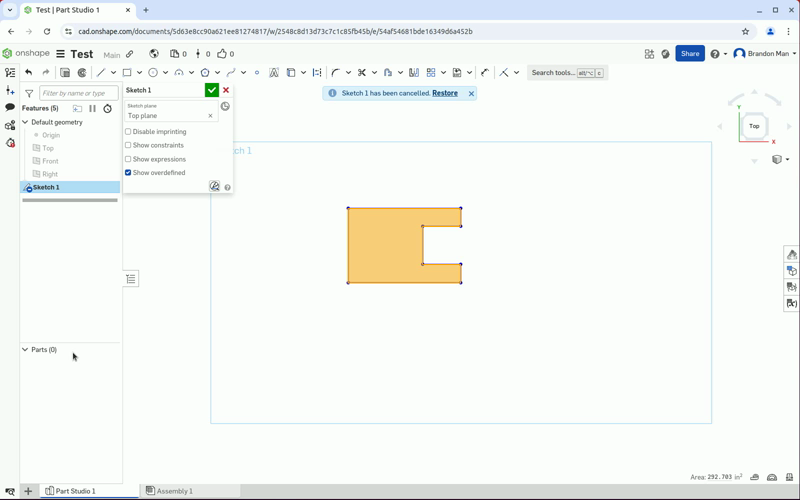
key(shift+e)
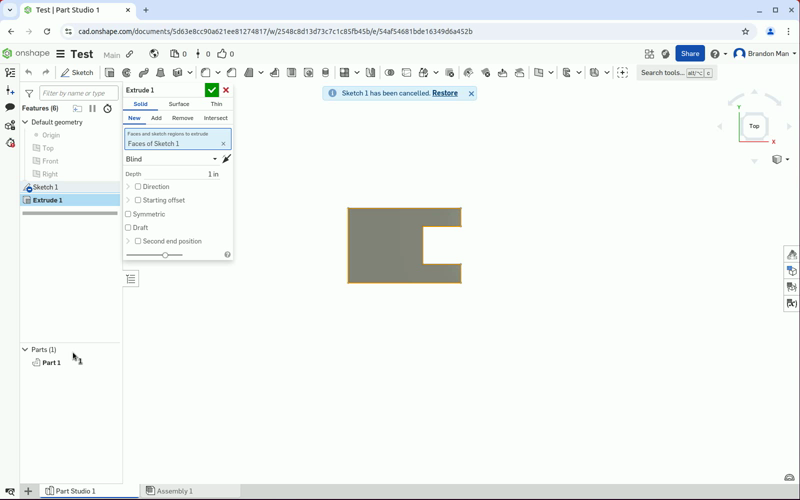
mouse_move(143, 106)
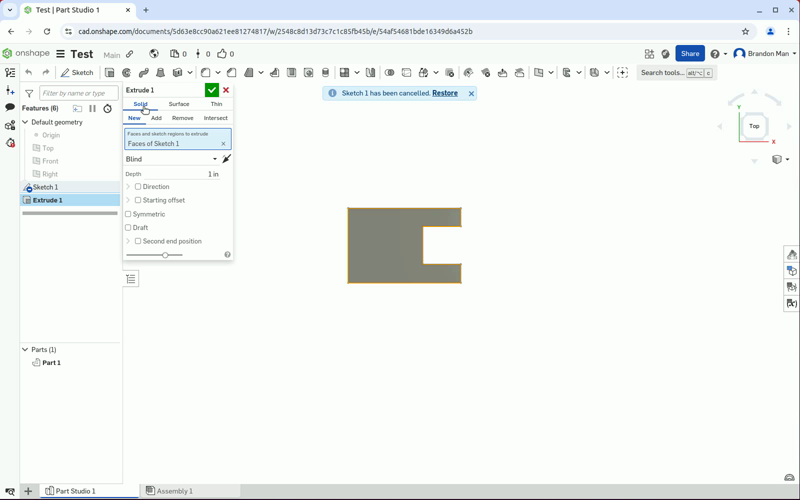
click(143, 106)
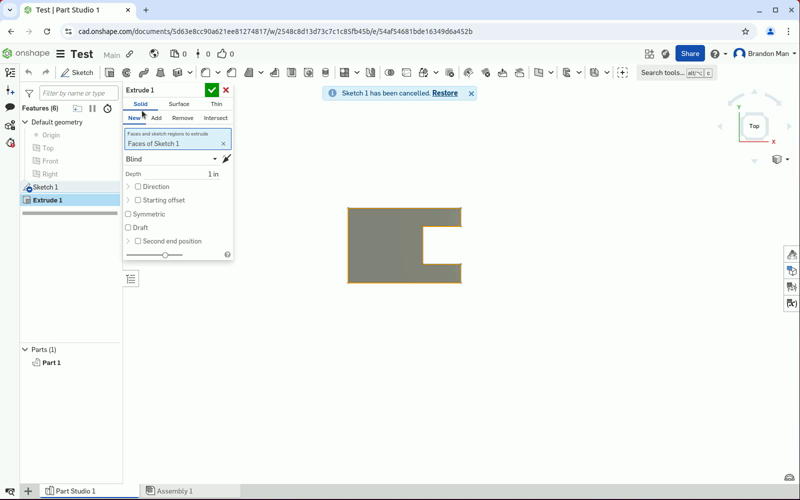
mouse_move(137, 120)
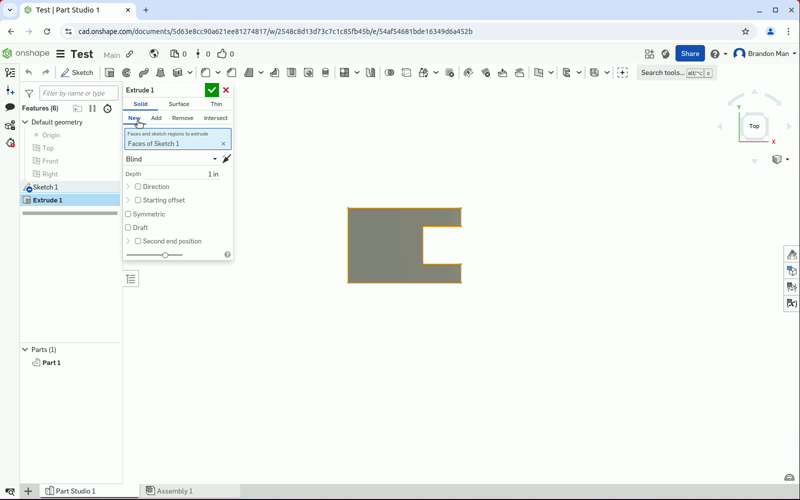
click(137, 120)
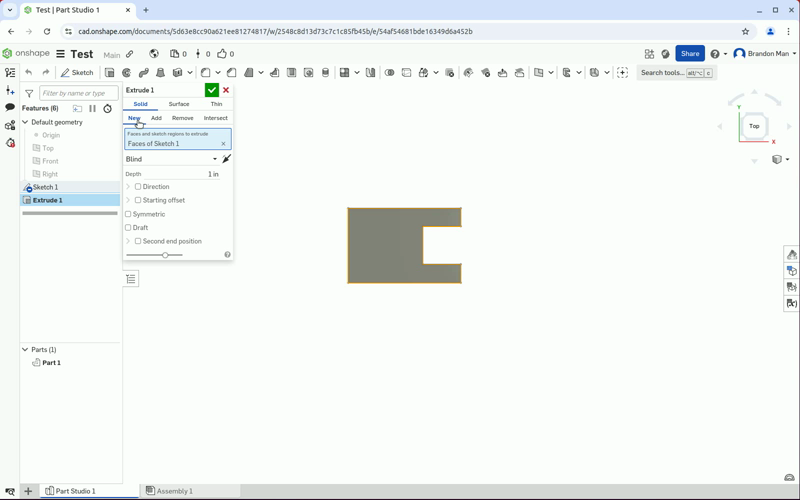
key(tab, 4)
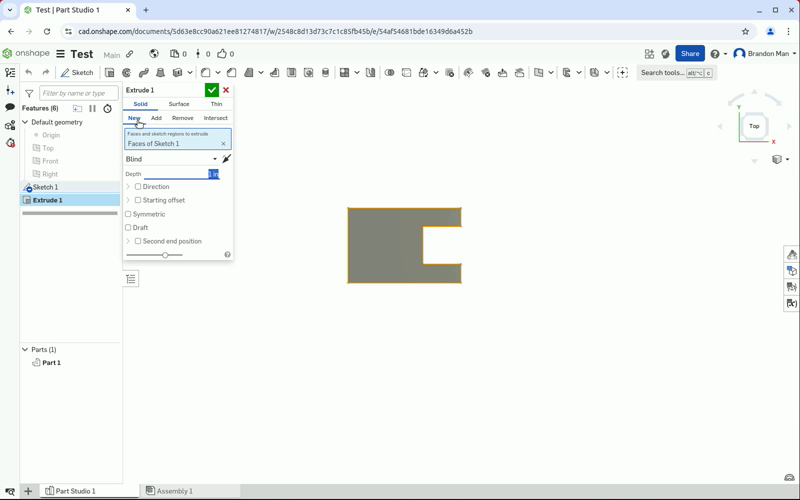
text(7.703)
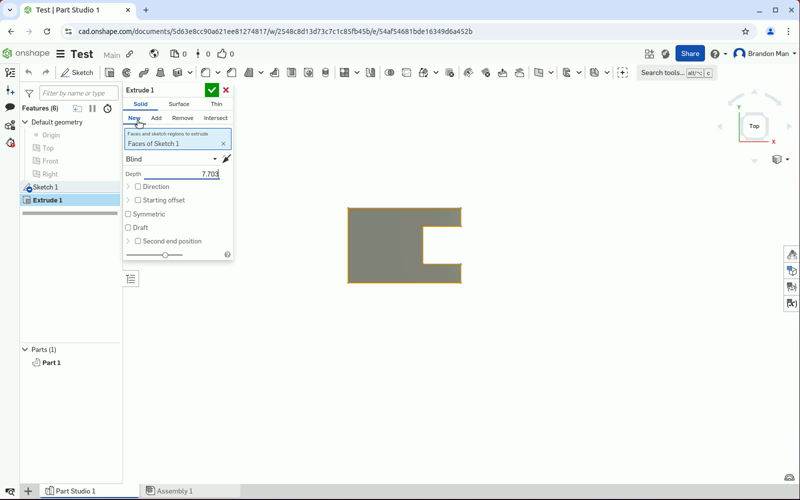
key(enter)
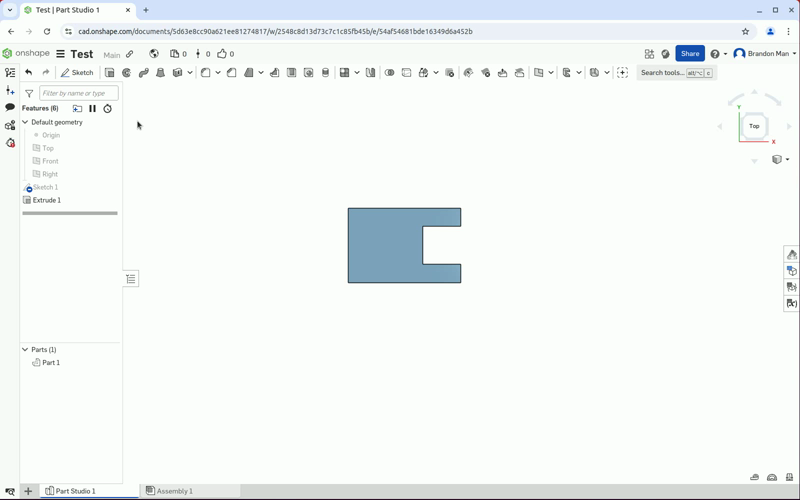
key(shift+h)
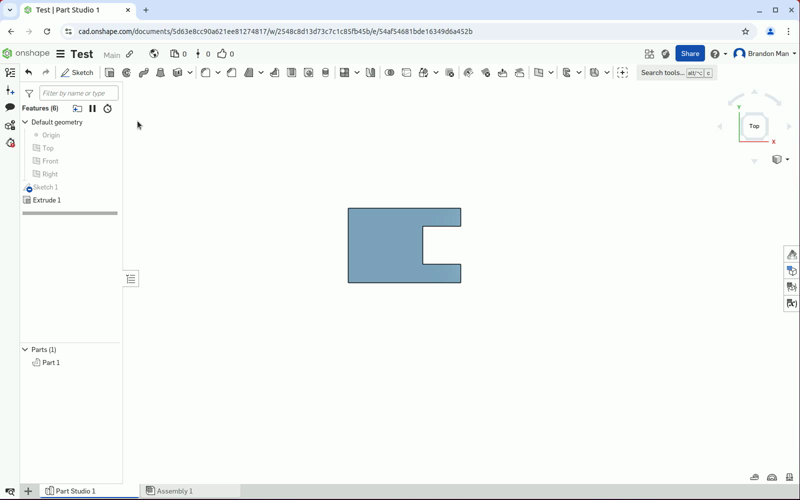
key(shift+h)
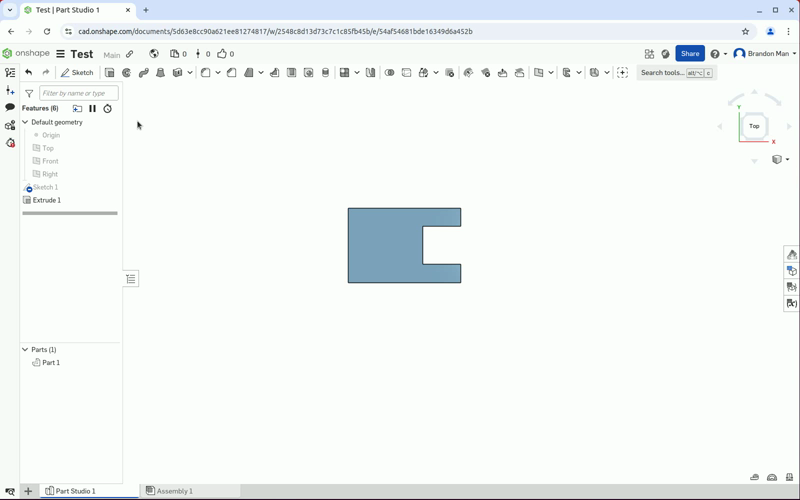
mouse_move(73, 189)
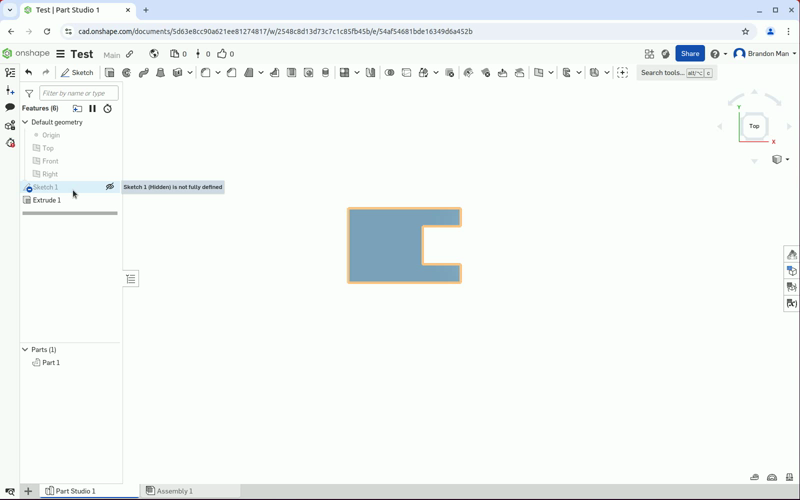
click(73, 189)
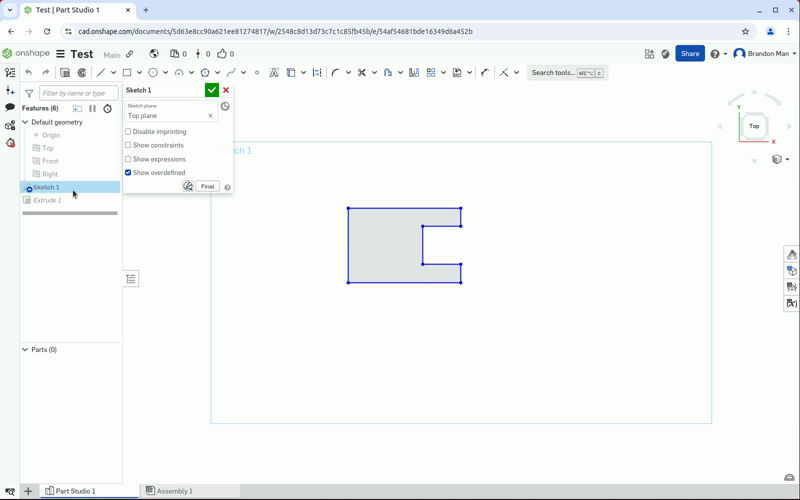
mouse_move(229, 92)
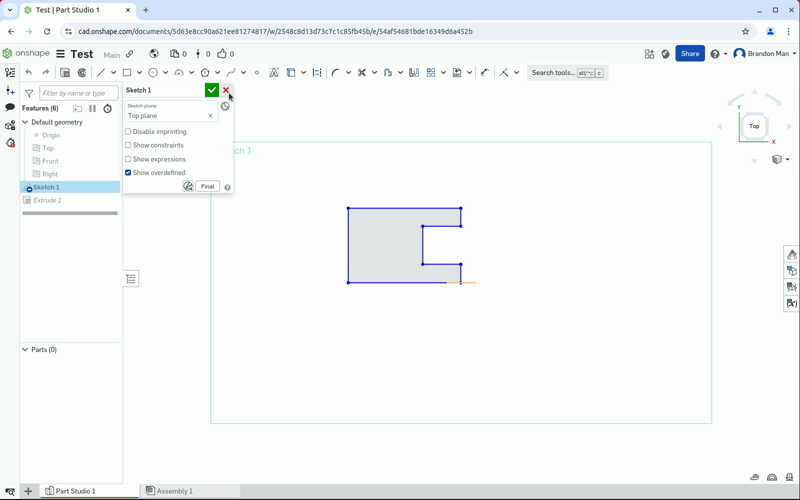
click(229, 92)
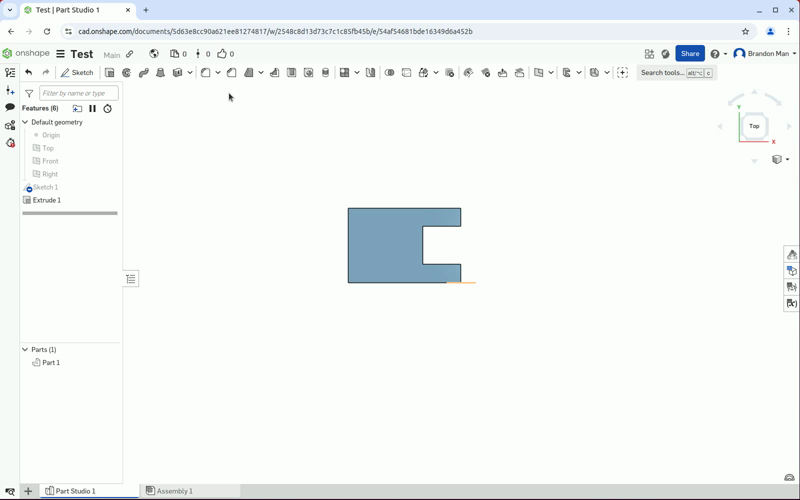
mouse_move(73, 352)
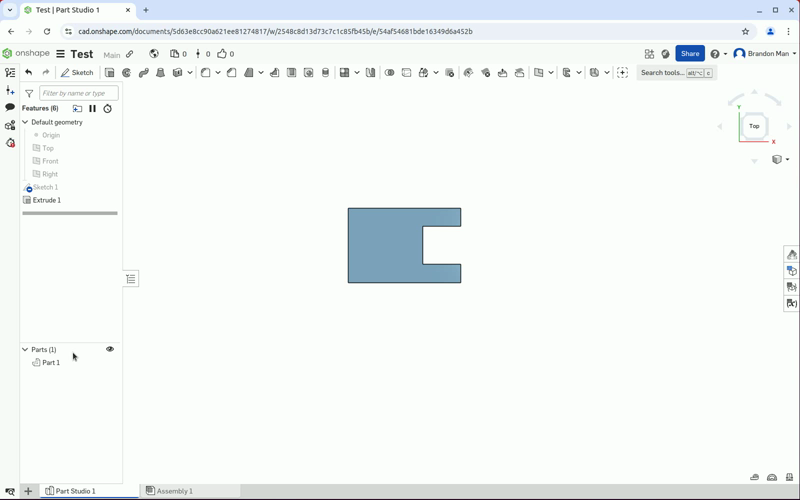
key(y)
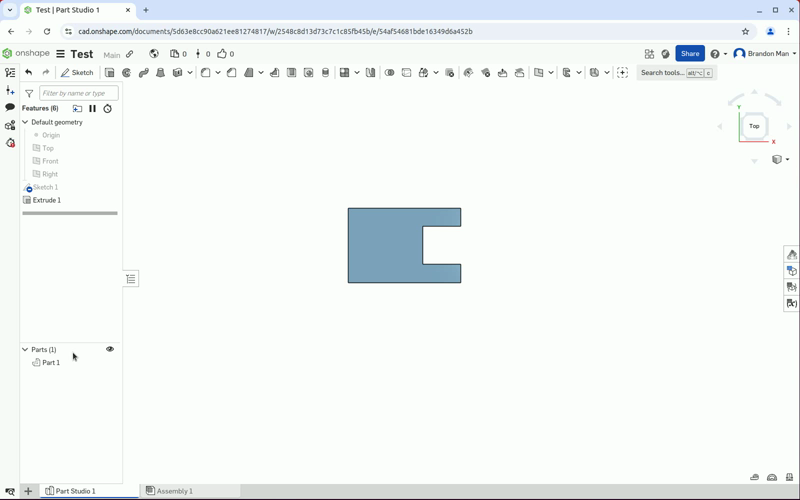
key(shift+p)
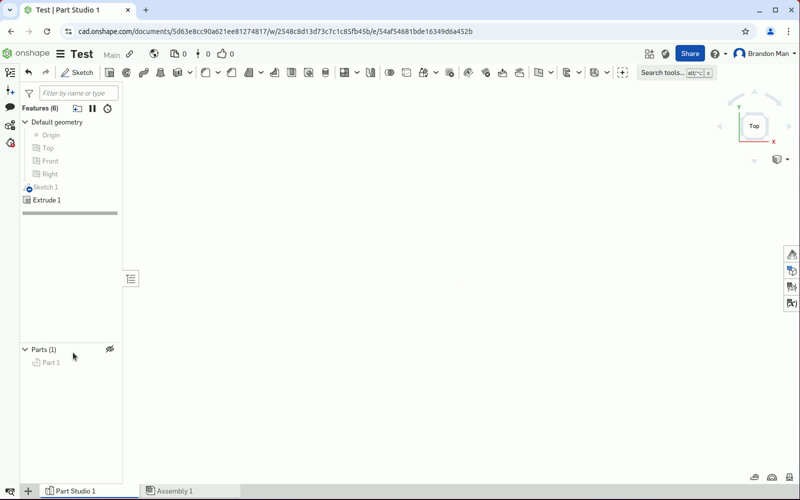
key(space)
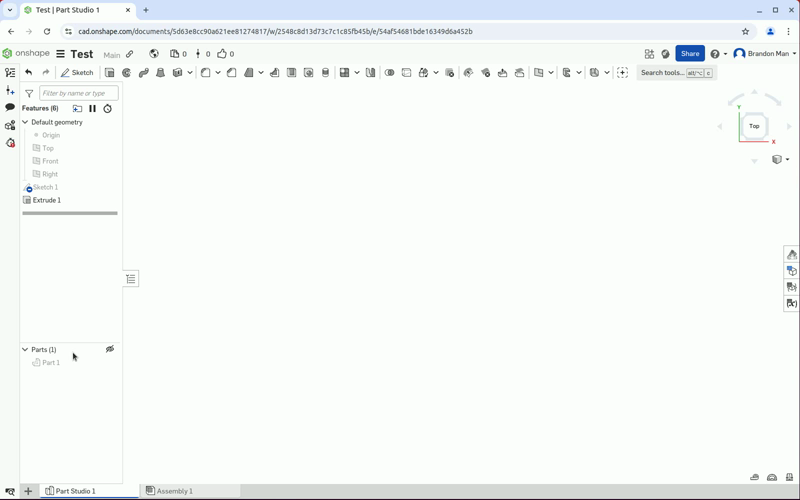
key_down(shift)
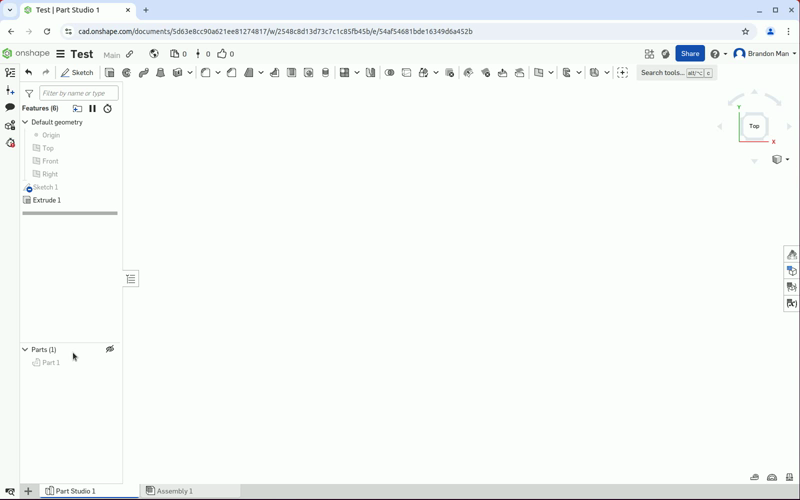
key(up)
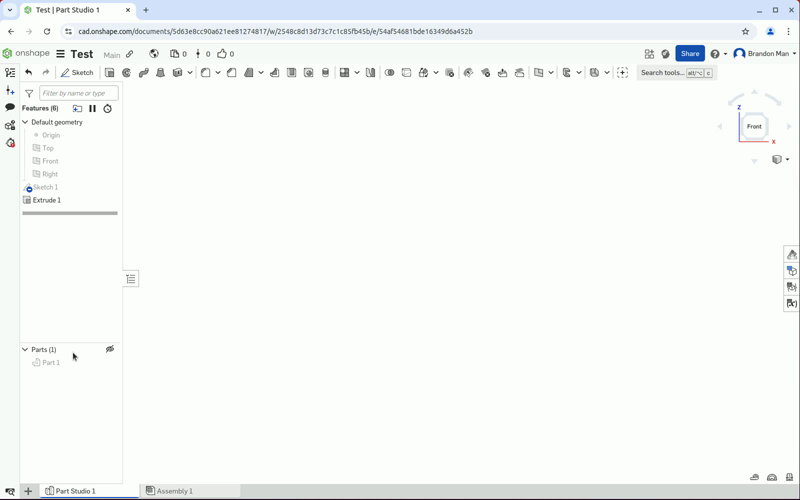
key_up(shift)
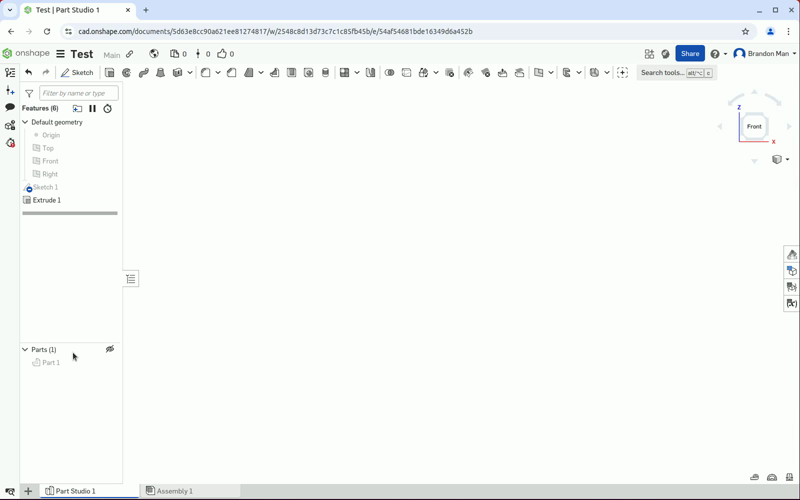
key(space)
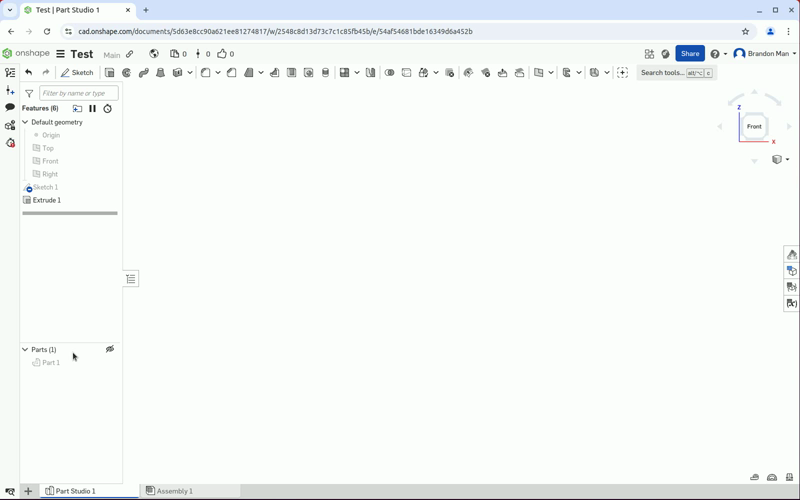
key_down(shift)
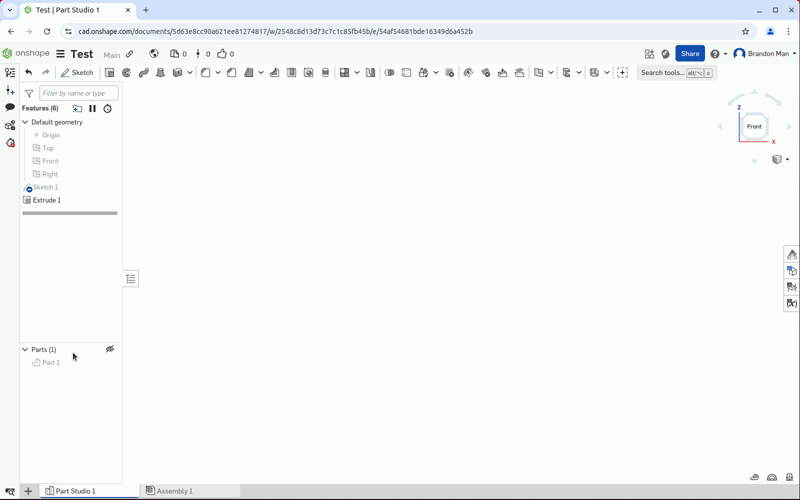
key(left)
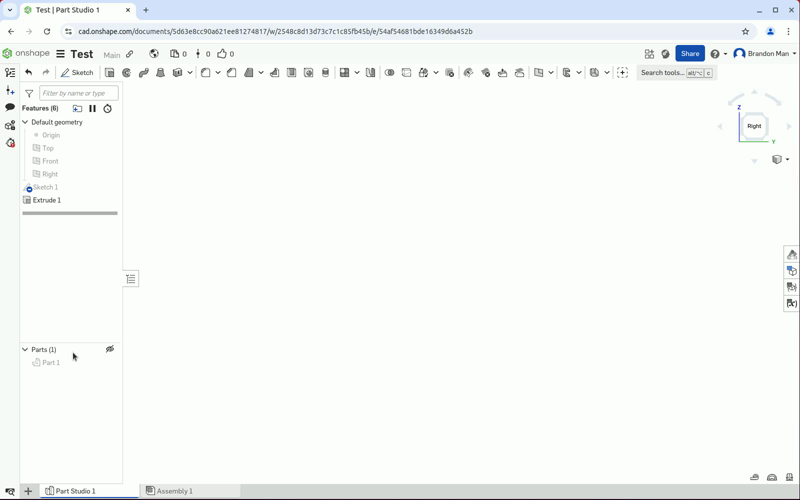
key_up(shift)
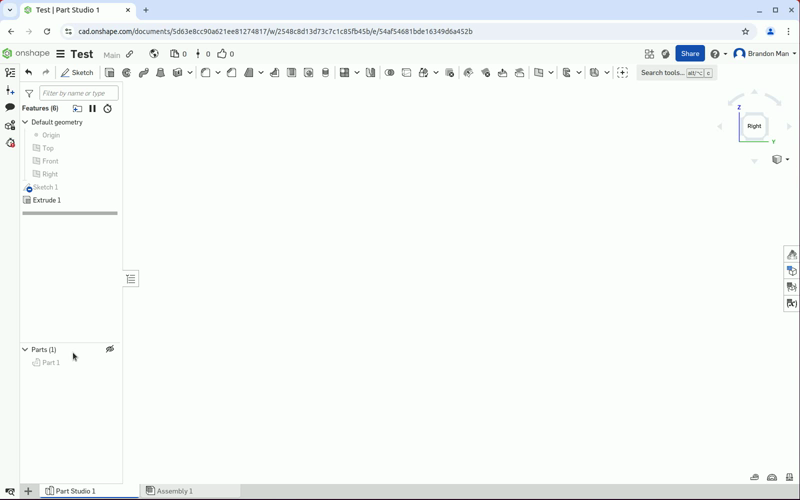
mouse_move(73, 352)
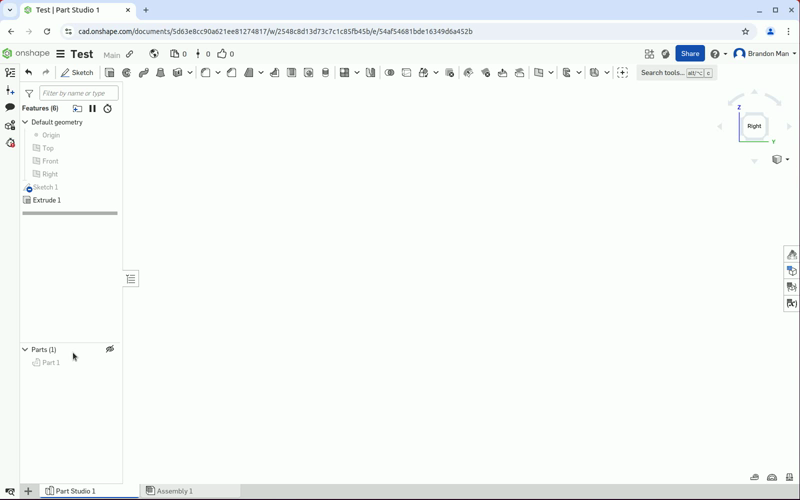
key(shift+y)
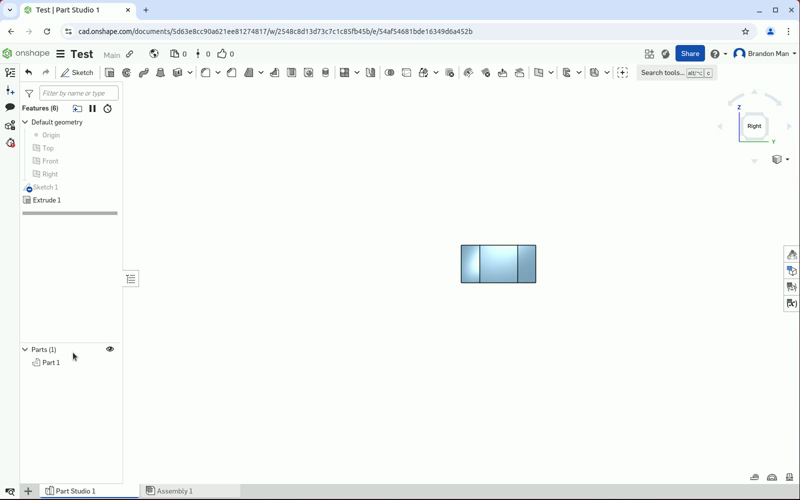
mouse_move(541, 75)
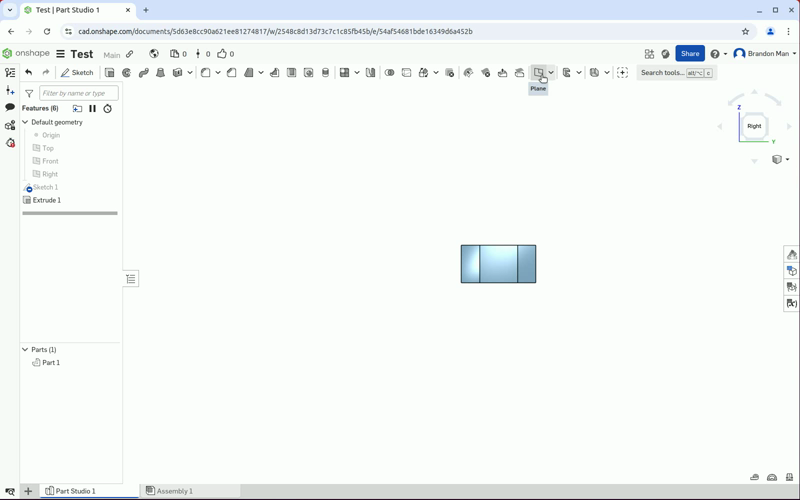
click(541, 75)
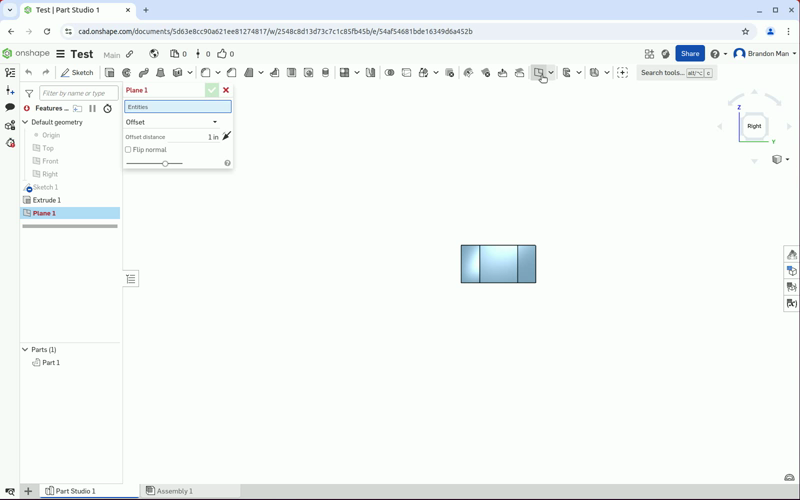
mouse_move(73, 176)
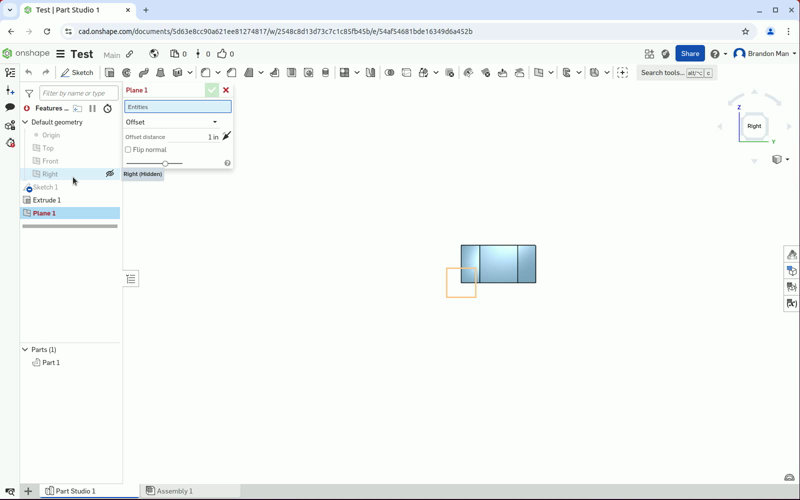
click(73, 176)
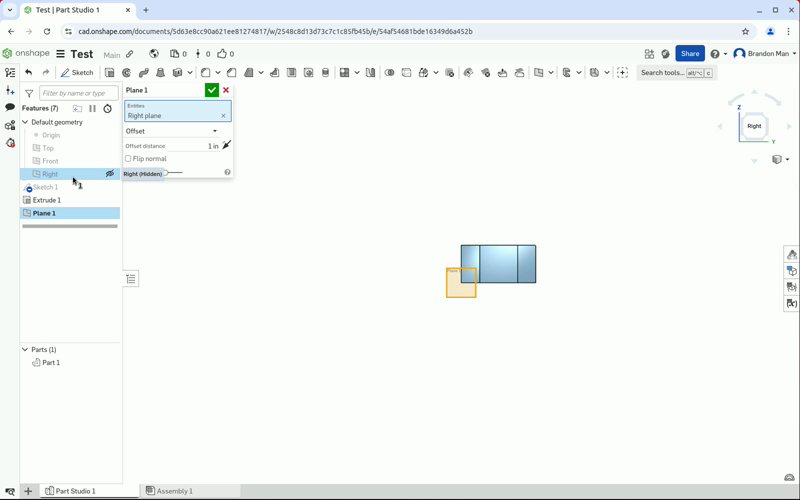
key(tab, 2)
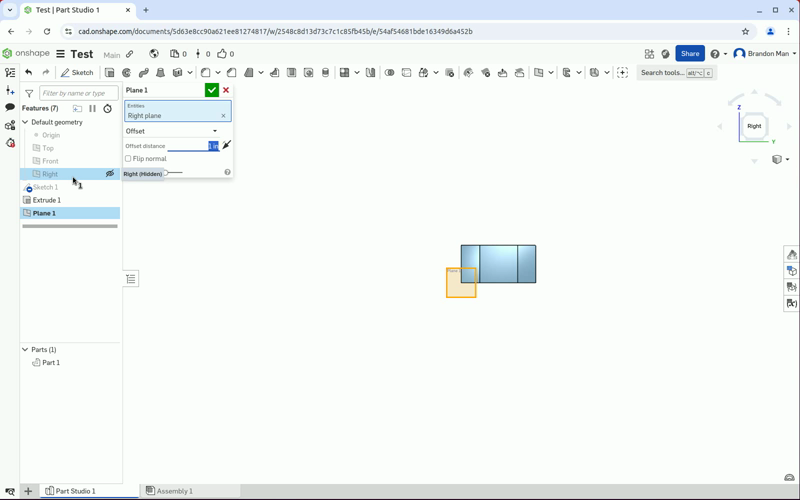
text(23.108)
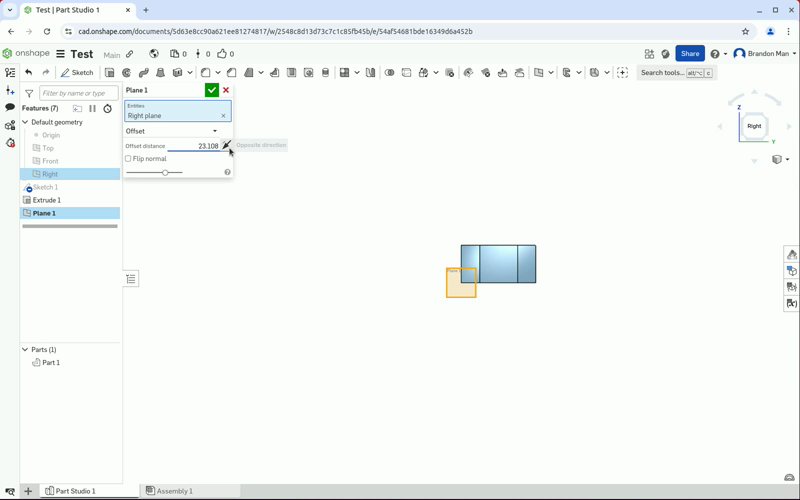
mouse_move(229, 147)
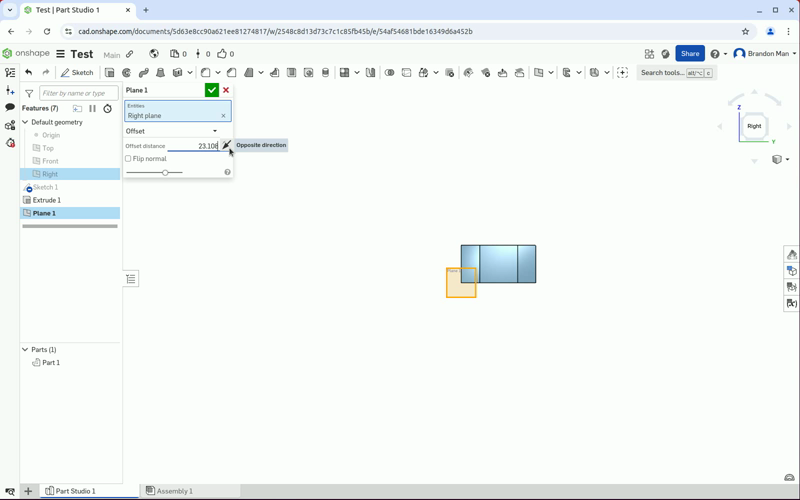
click(229, 147)
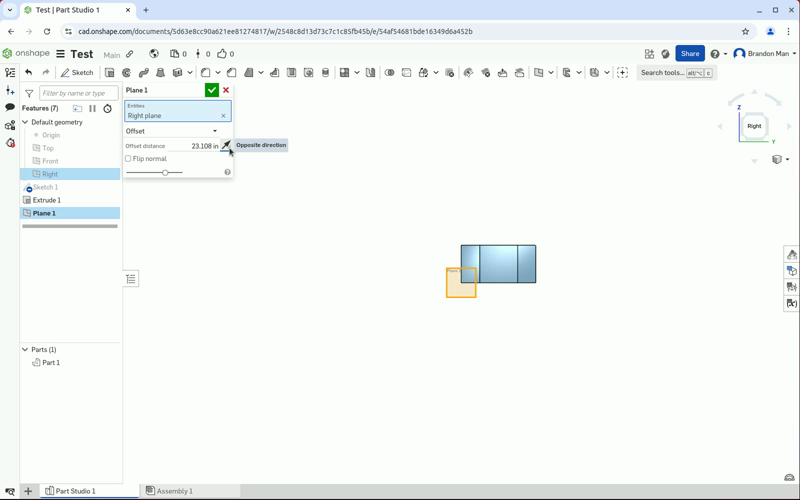
key(enter, 2)
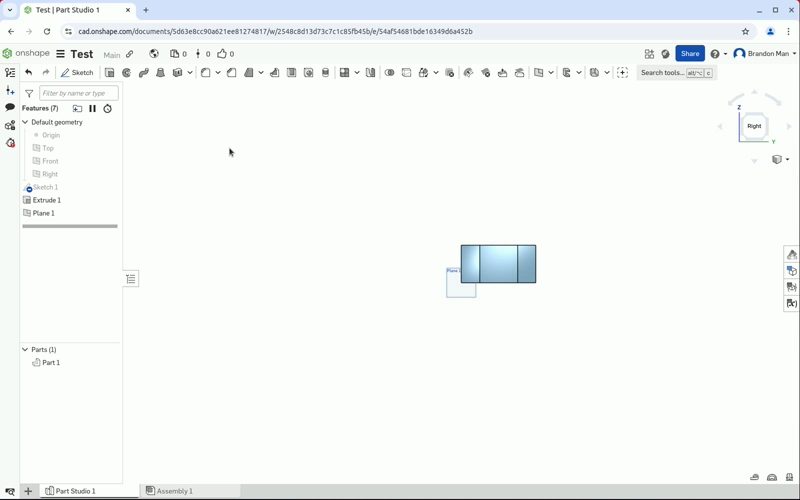
key(shift+s)
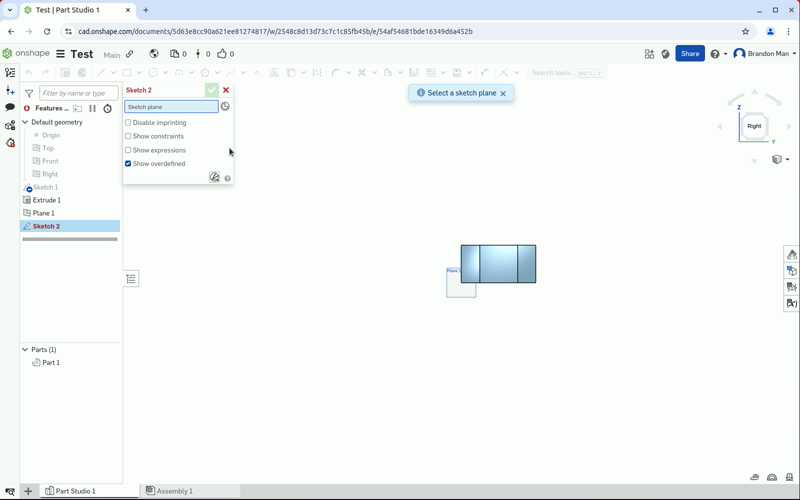
mouse_move(73, 215)
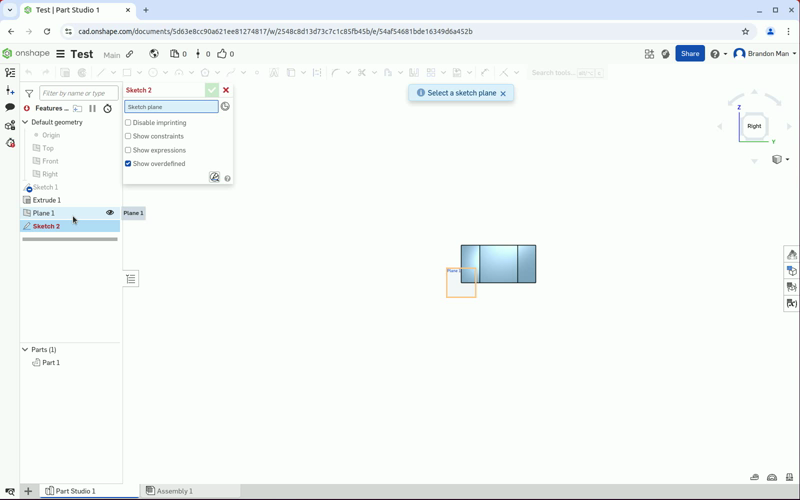
click(73, 215)
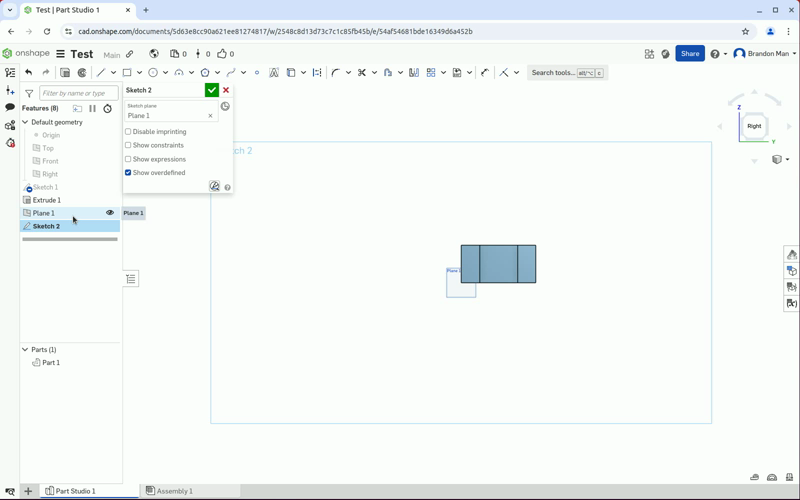
mouse_move(73, 352)
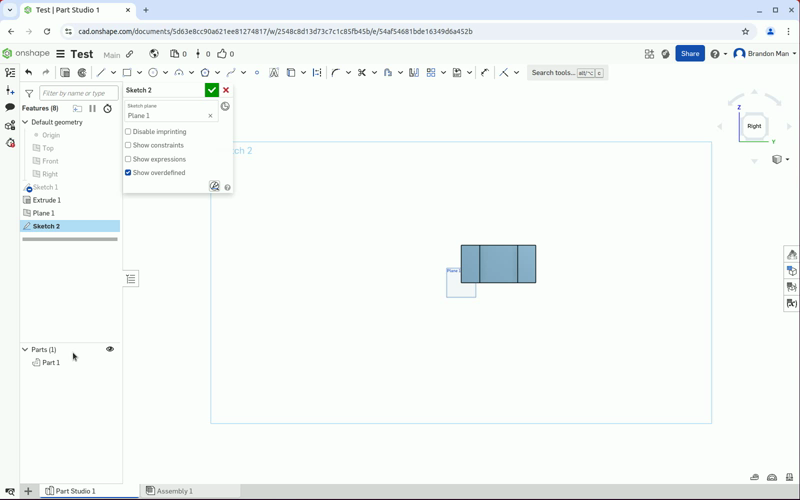
key(y)
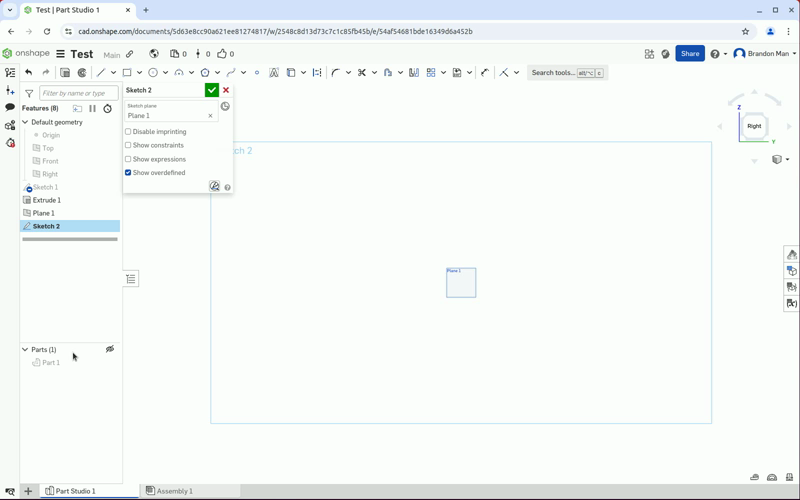
key(l)
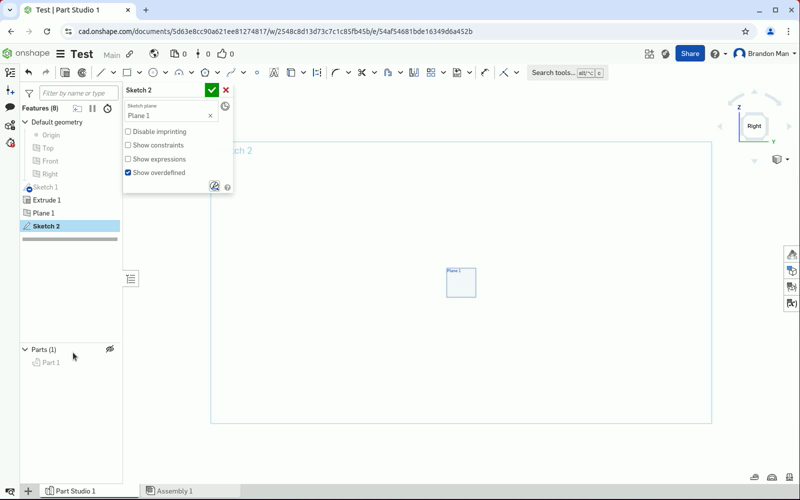
key_down(shift)
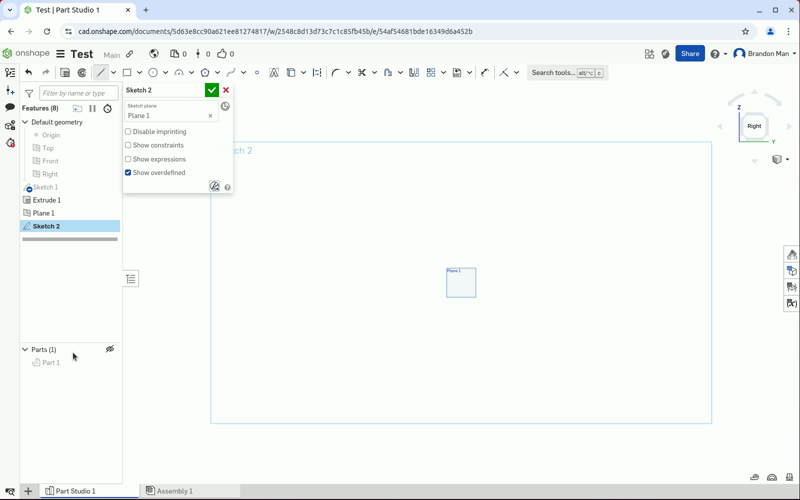
mouse_move(460, 245)
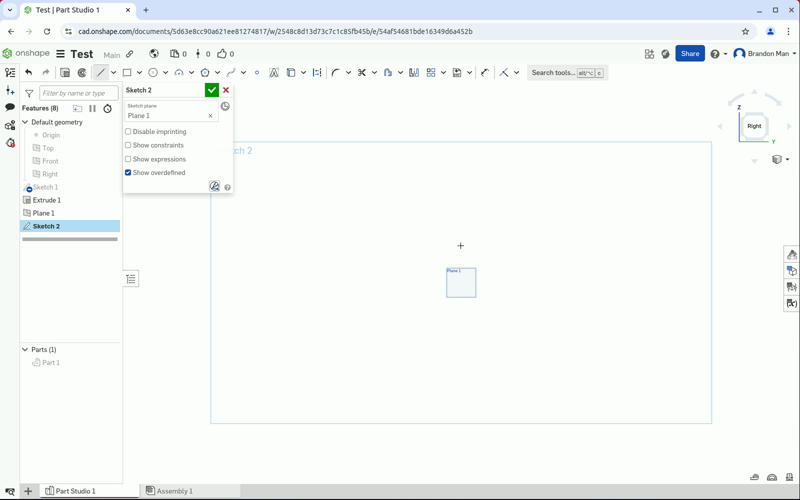
click(460, 245)
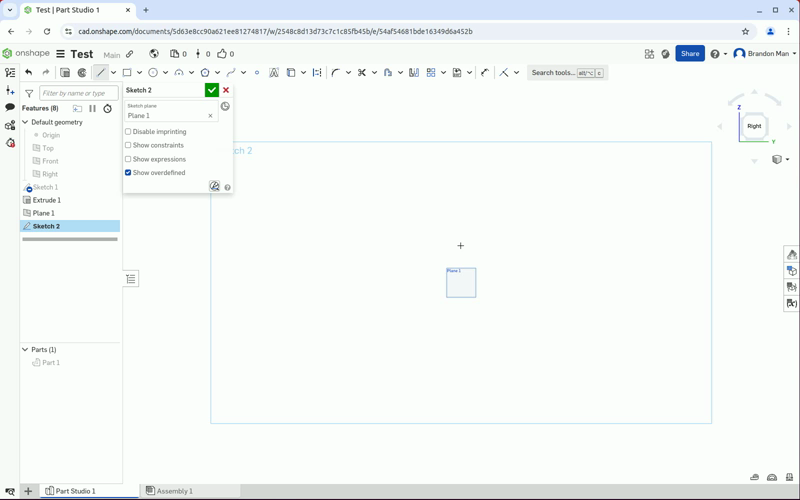
key_up(shift)
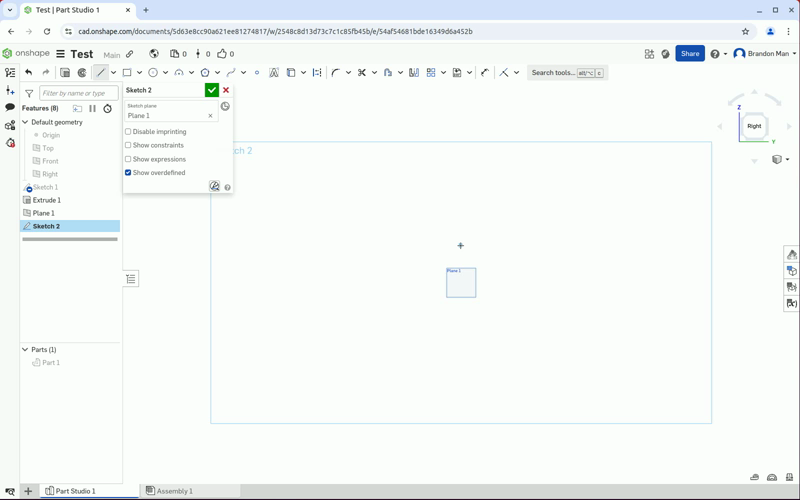
key_down(shift)
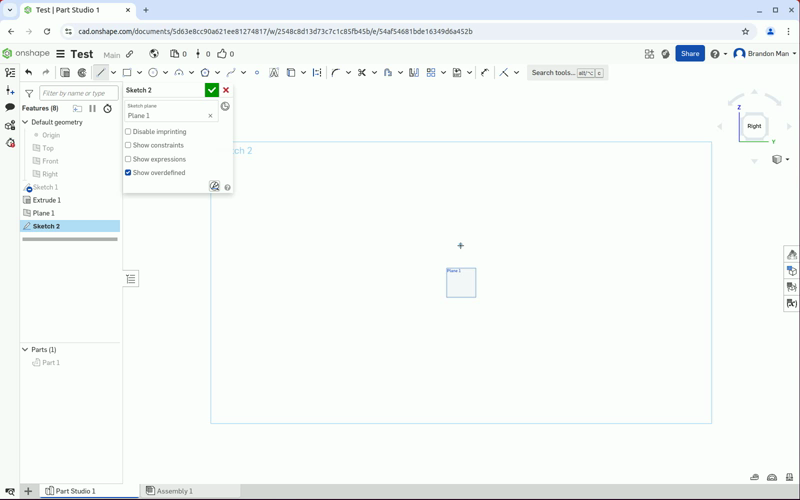
mouse_move(536, 245)
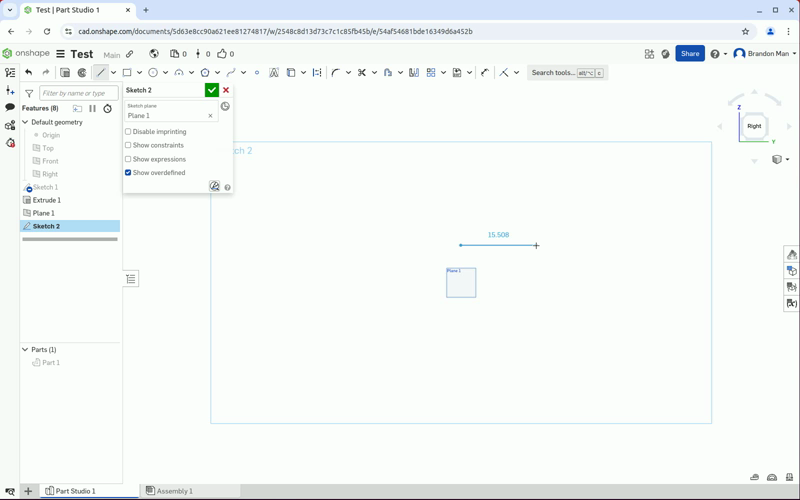
click(536, 245)
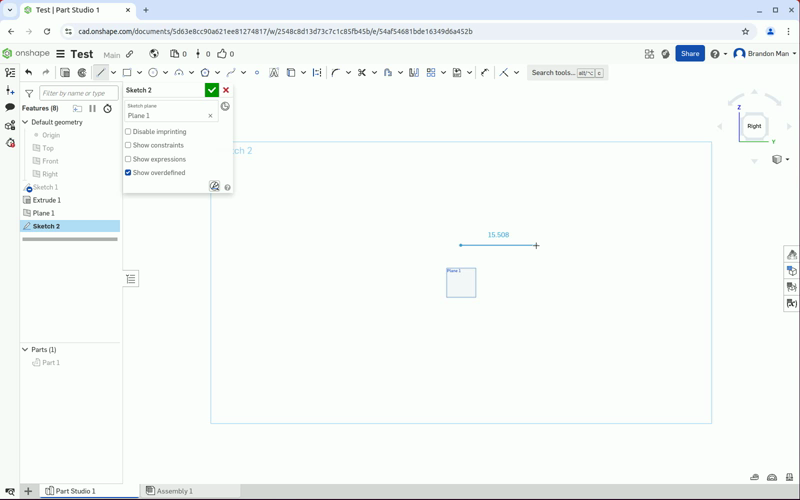
key_up(shift)
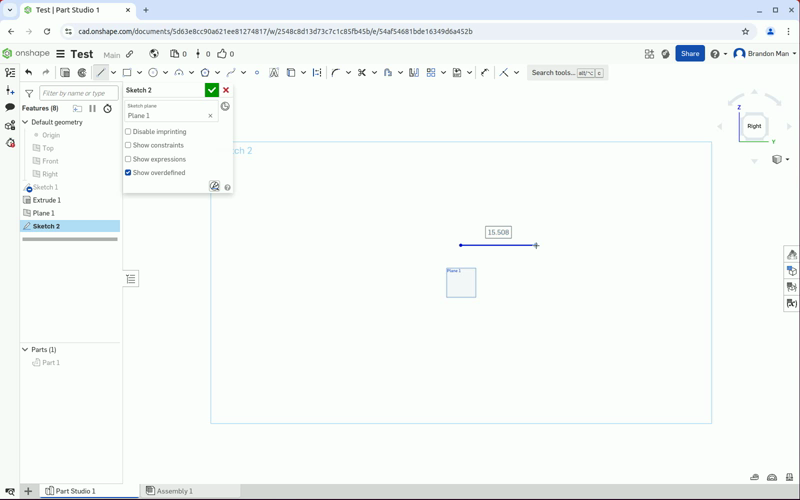
key_down(shift)
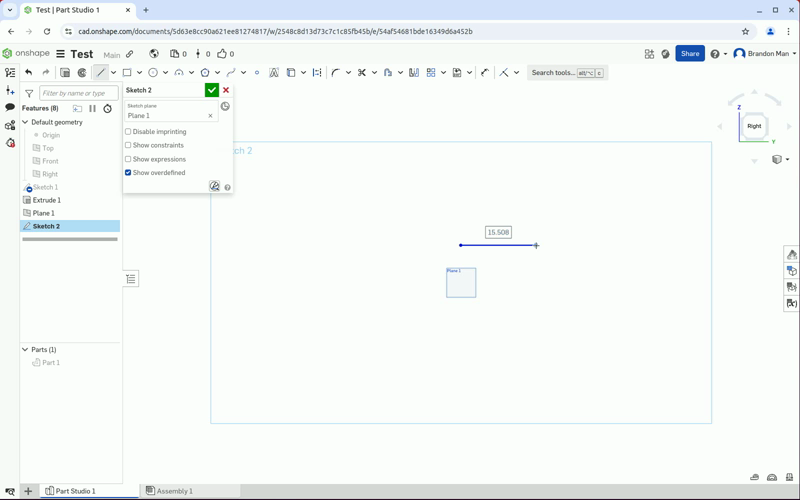
mouse_move(566, 245)
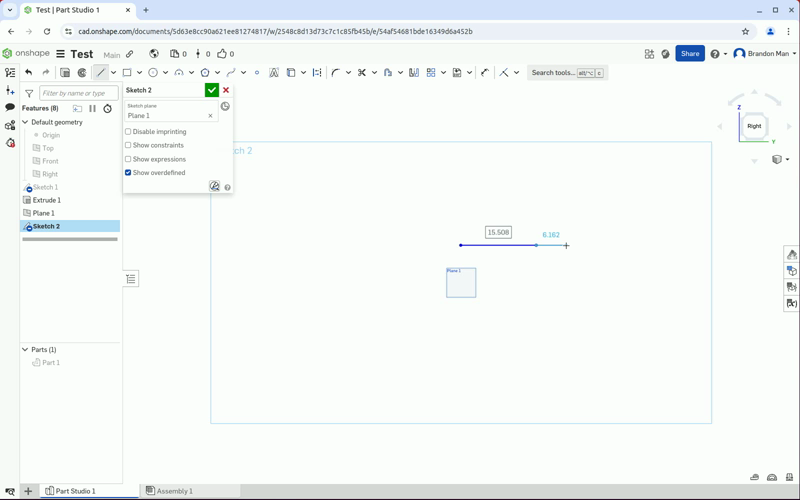
mouse_move(536, 207)
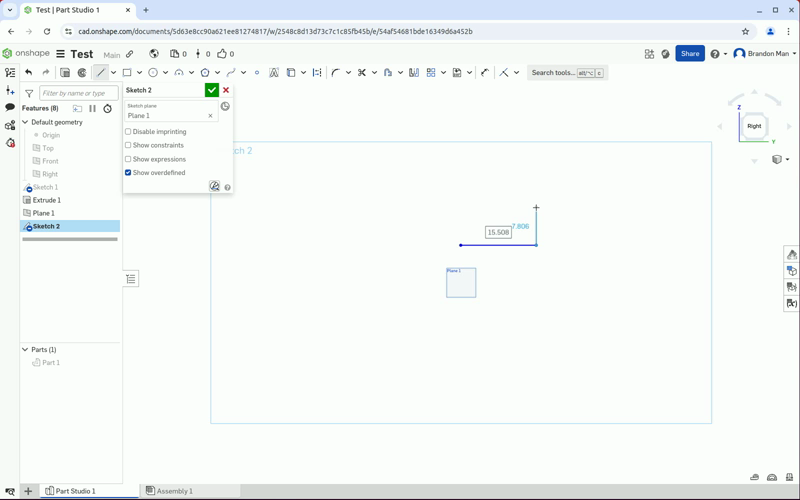
click(536, 207)
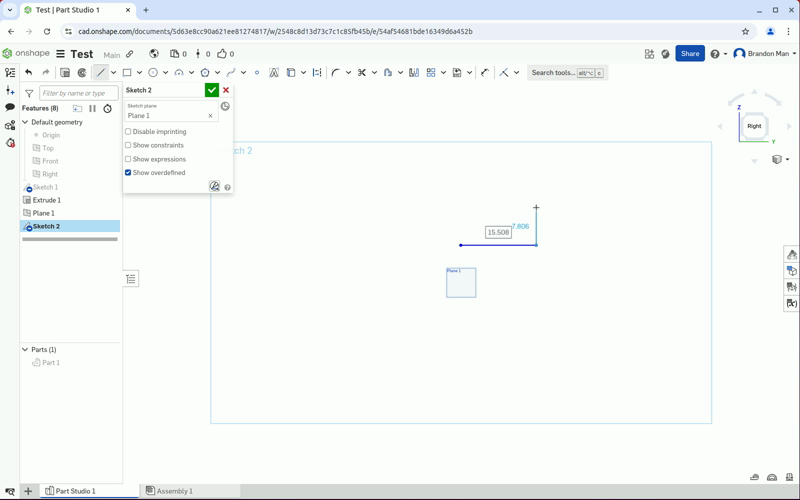
key_up(shift)
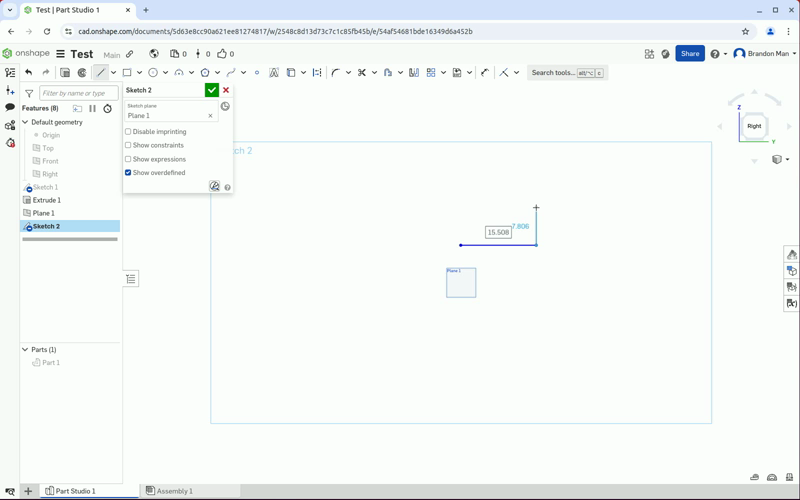
key_down(shift)
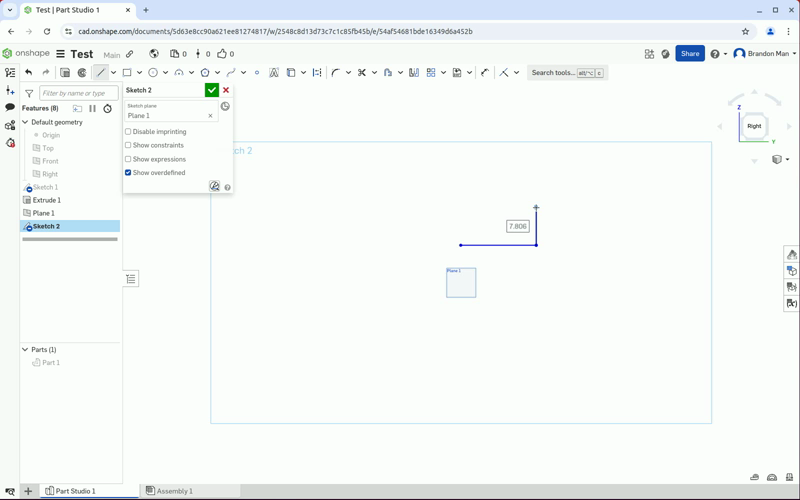
mouse_move(566, 207)
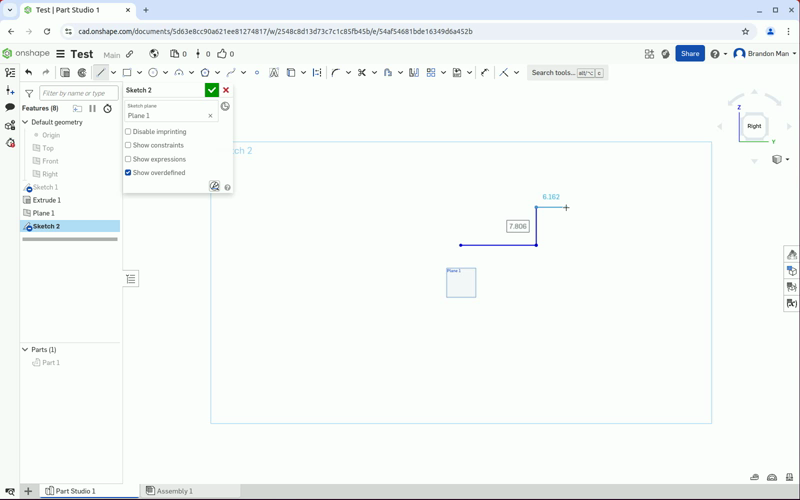
mouse_move(517, 207)
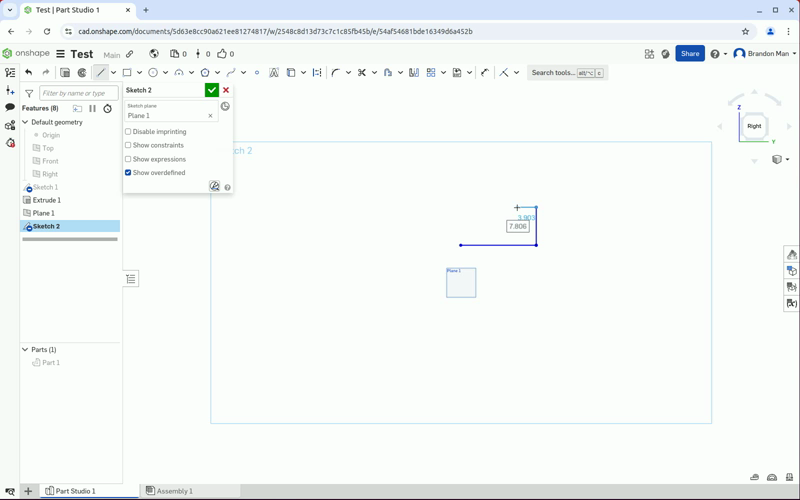
click(517, 207)
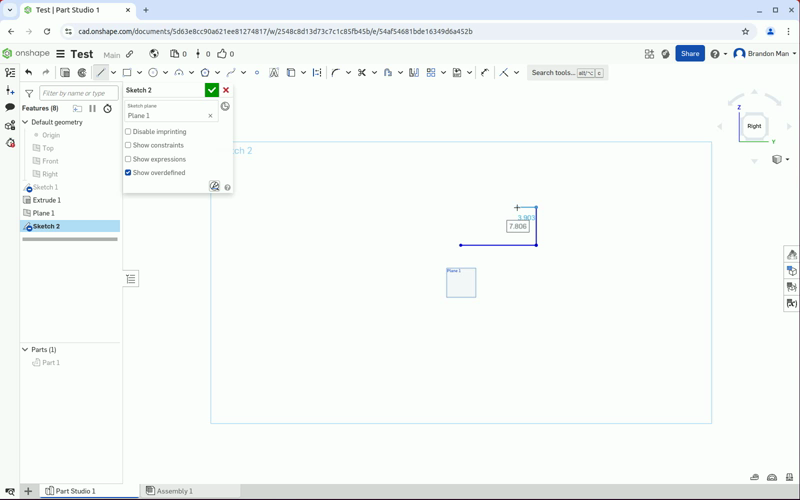
key_up(shift)
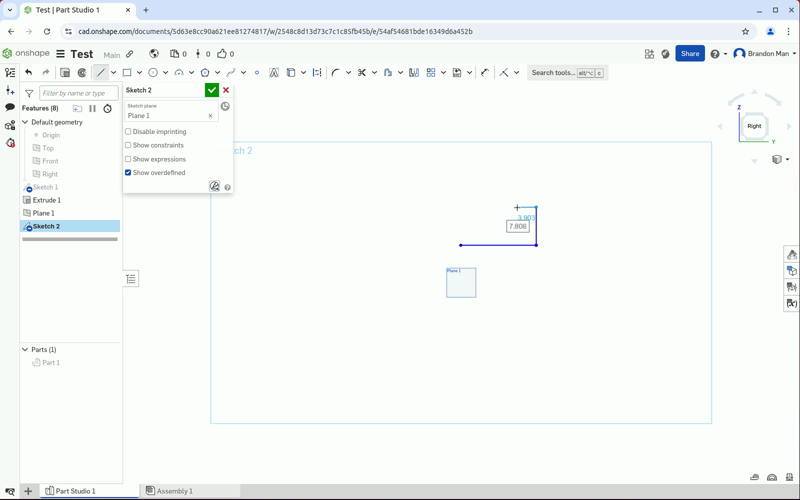
key_down(shift)
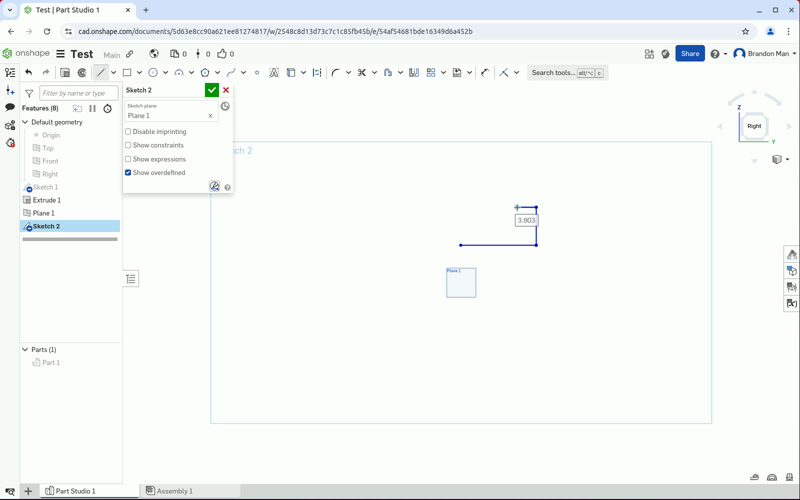
mouse_move(547, 207)
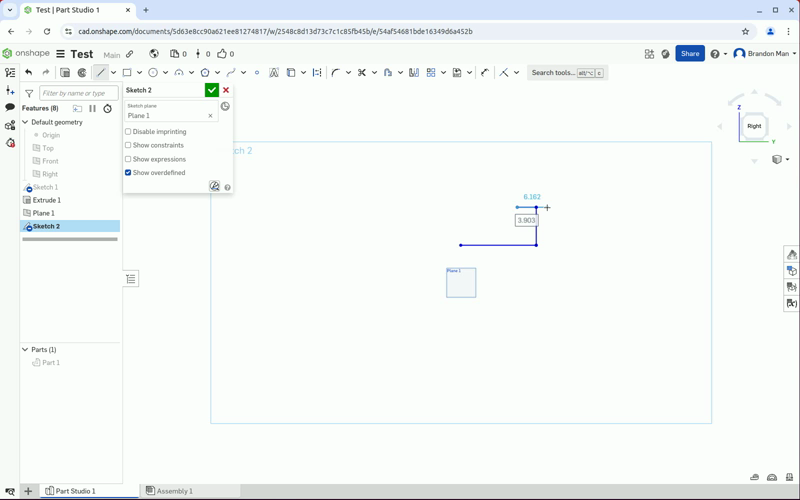
mouse_move(517, 226)
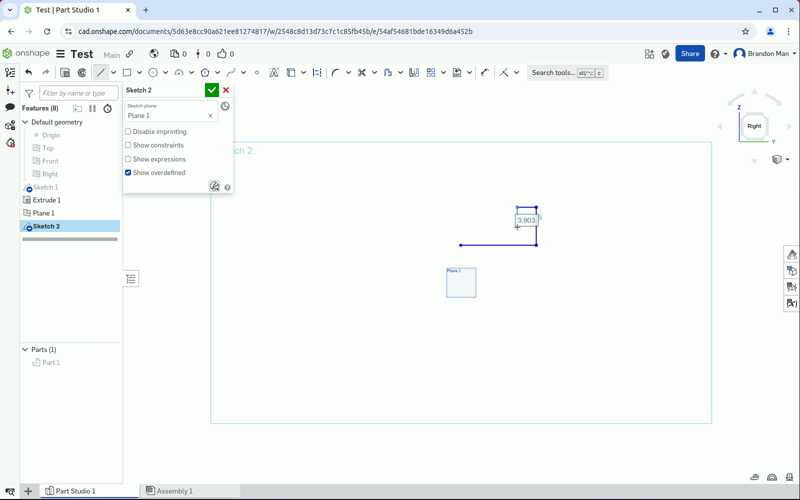
click(517, 226)
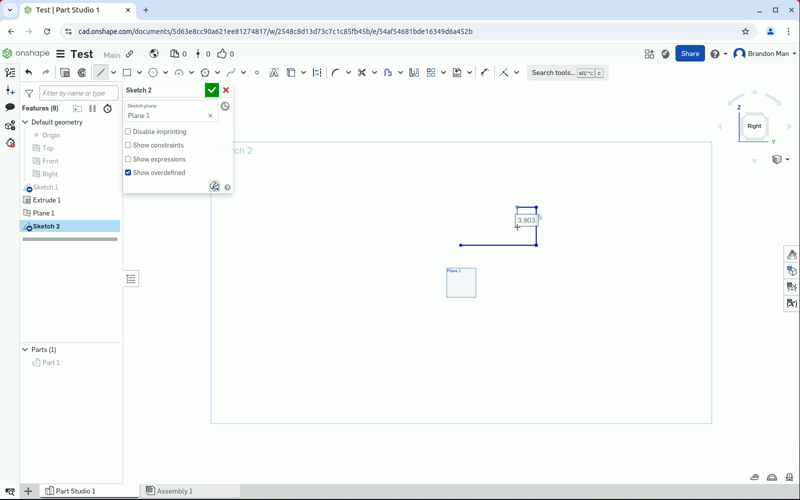
key_up(shift)
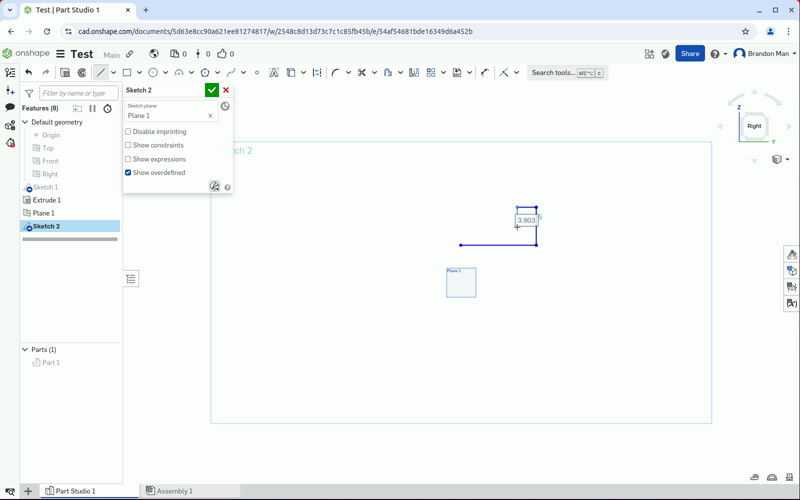
key_down(shift)
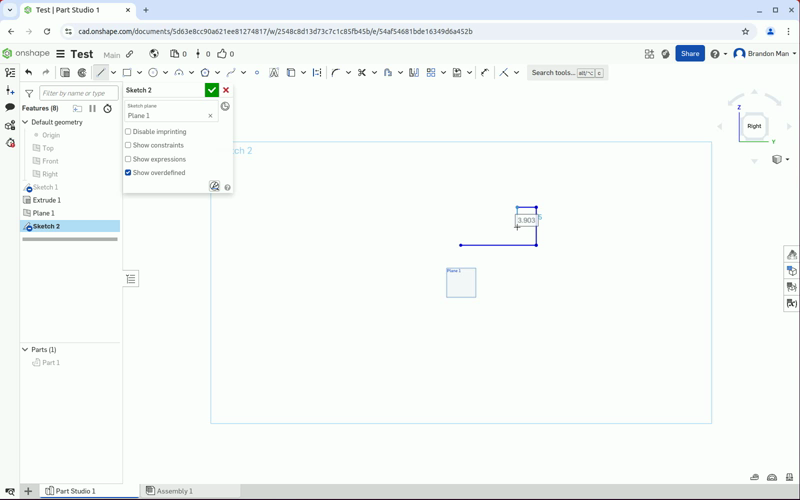
mouse_move(547, 226)
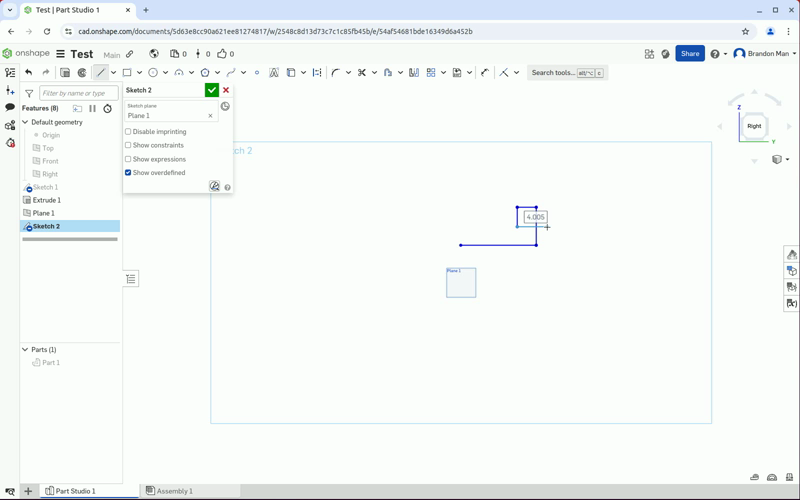
mouse_move(479, 226)
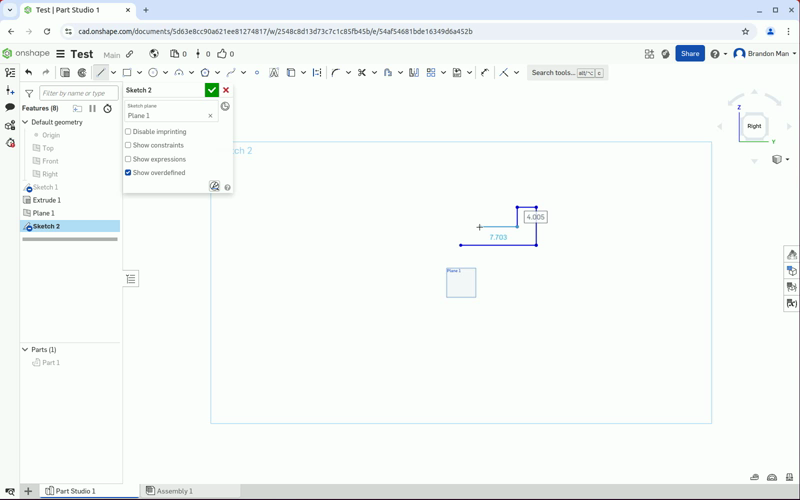
click(479, 226)
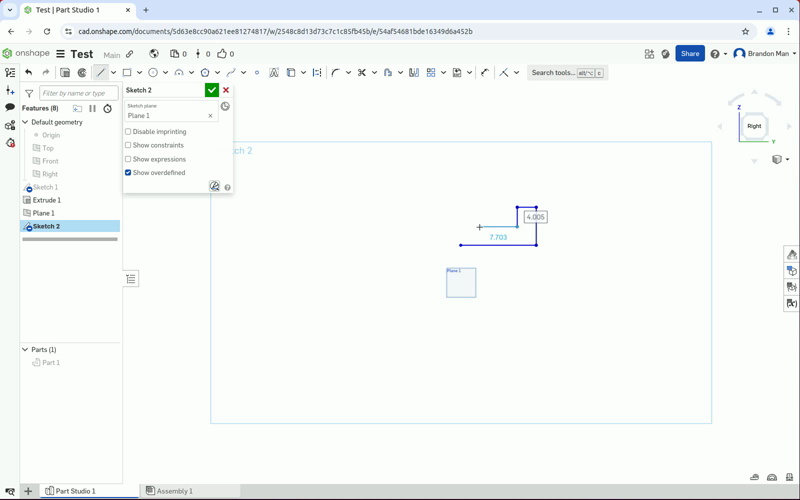
key_up(shift)
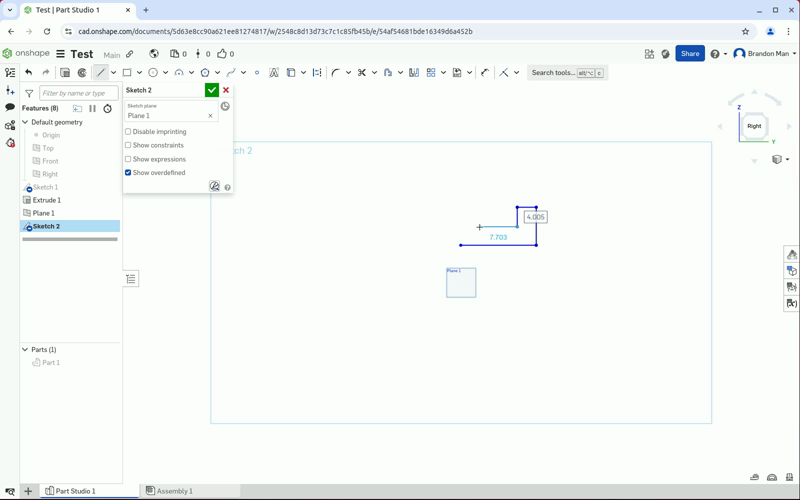
key_down(shift)
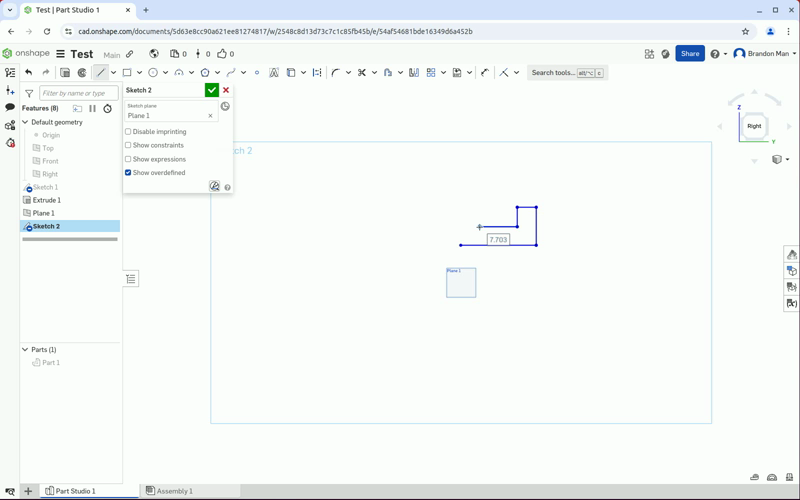
mouse_move(509, 226)
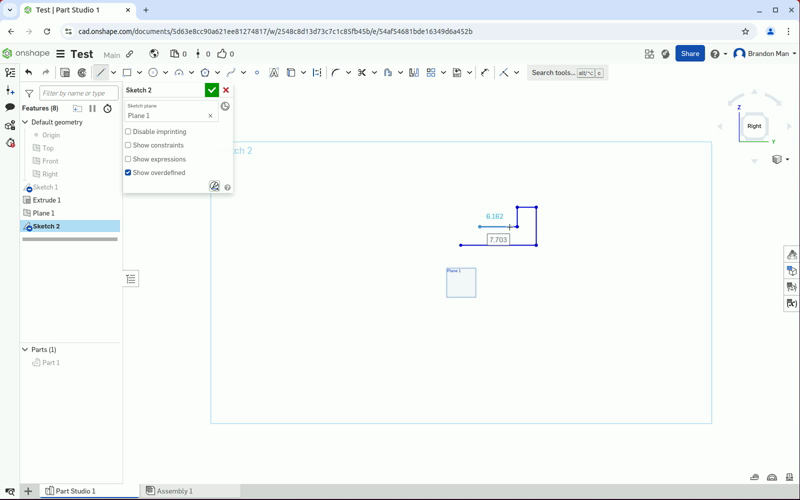
mouse_move(479, 207)
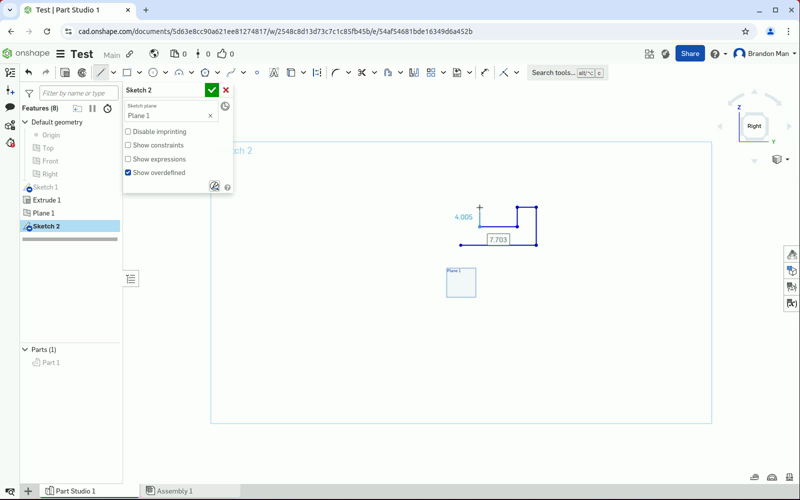
click(479, 207)
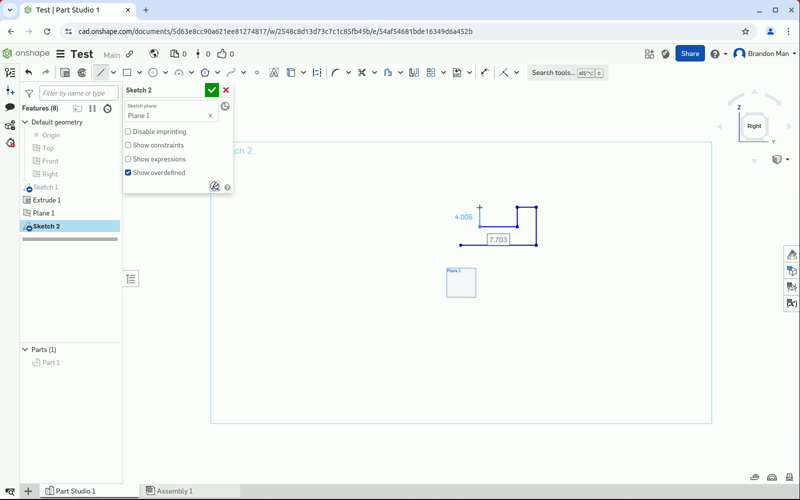
key_up(shift)
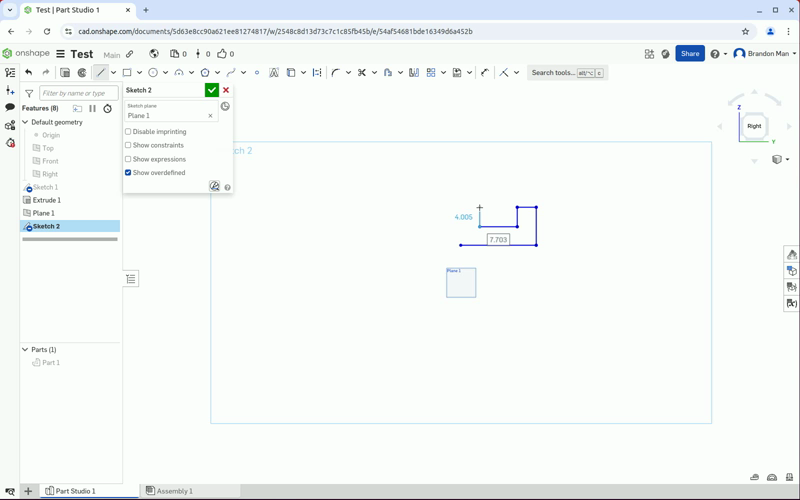
key_down(shift)
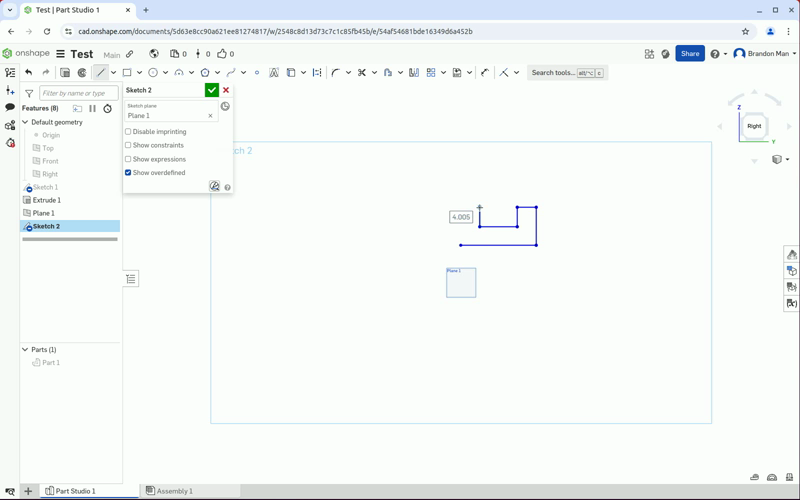
mouse_move(509, 207)
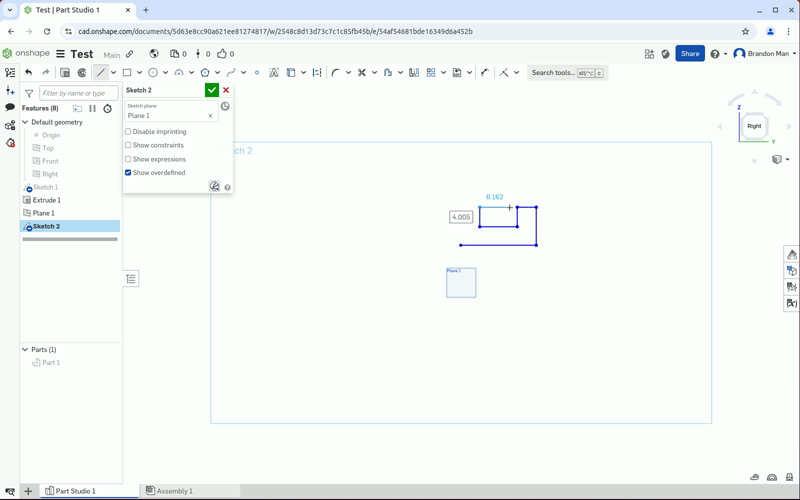
mouse_move(460, 207)
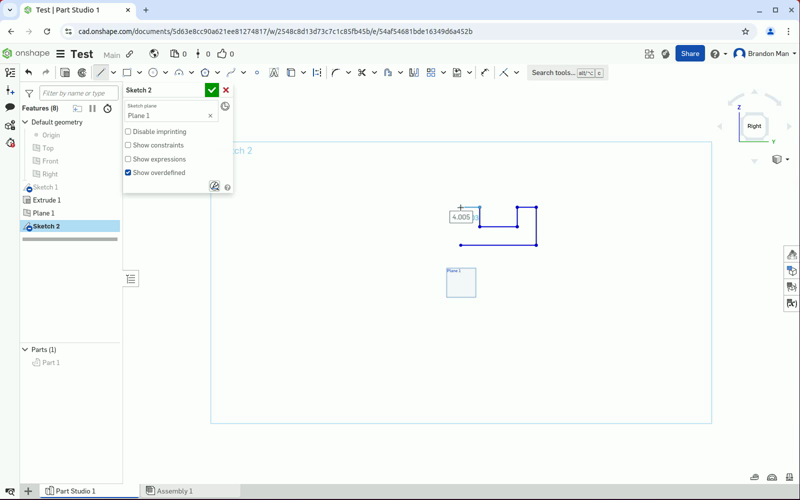
click(460, 207)
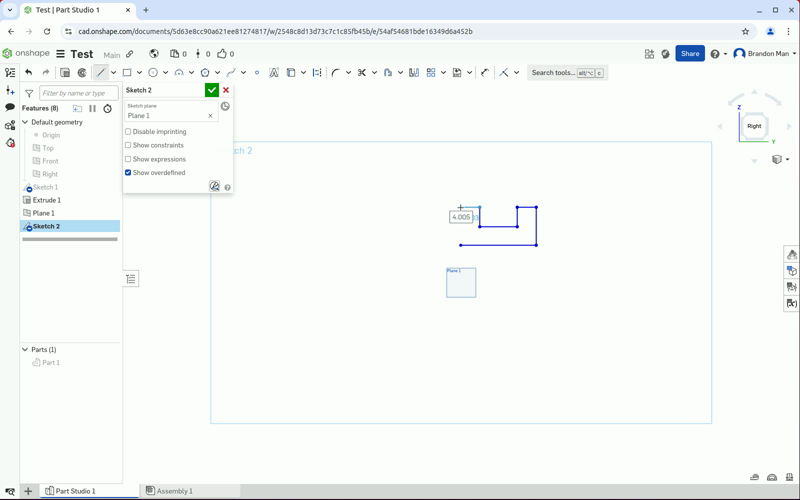
key_up(shift)
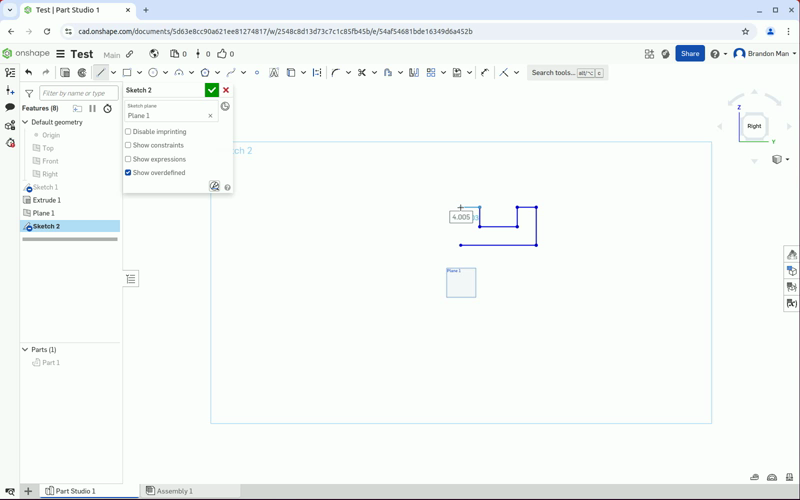
mouse_move(490, 207)
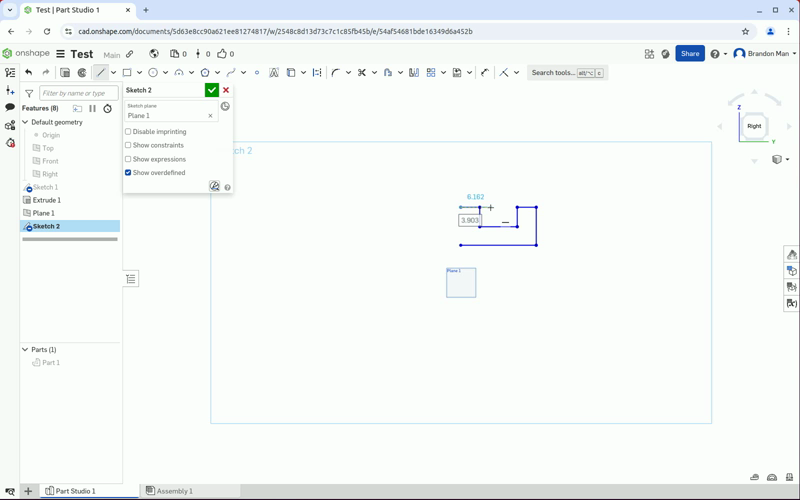
key_down(shift)
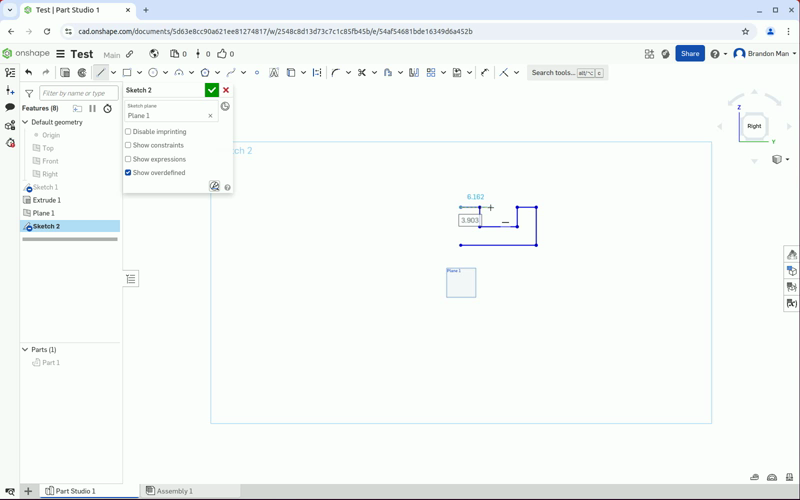
mouse_move(460, 245)
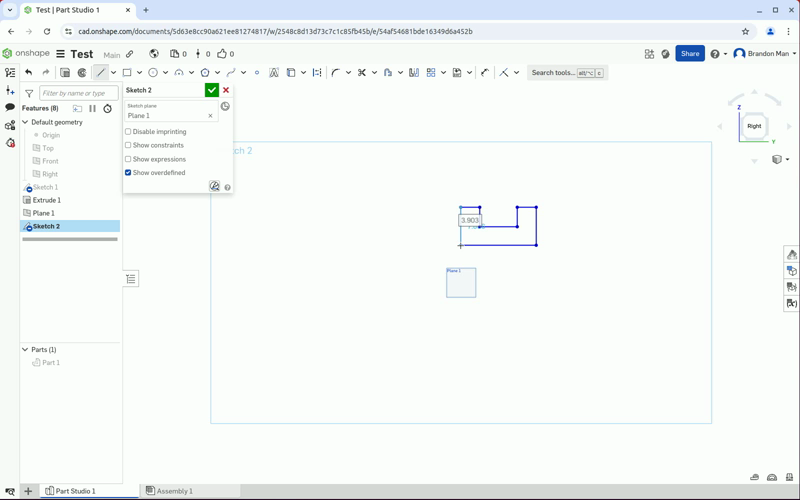
key_up(shift)
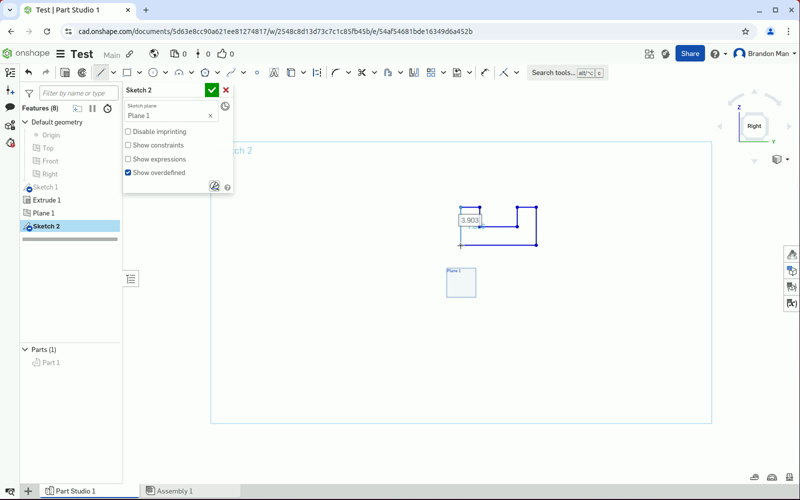
click(460, 245)
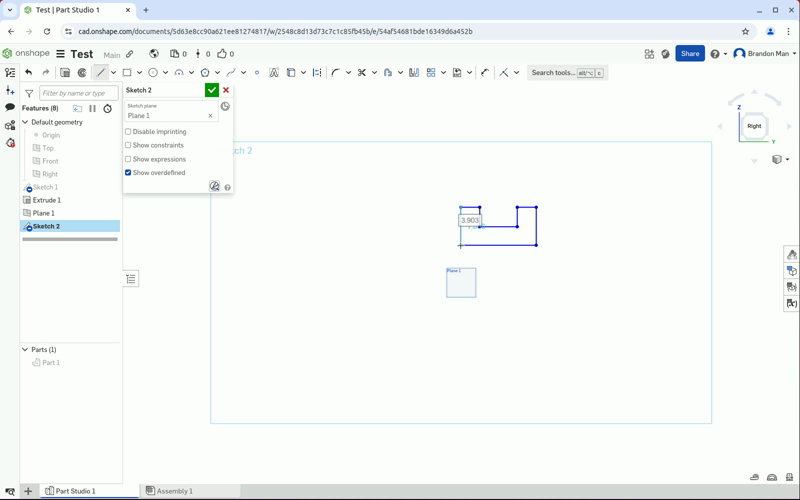
key(esc)
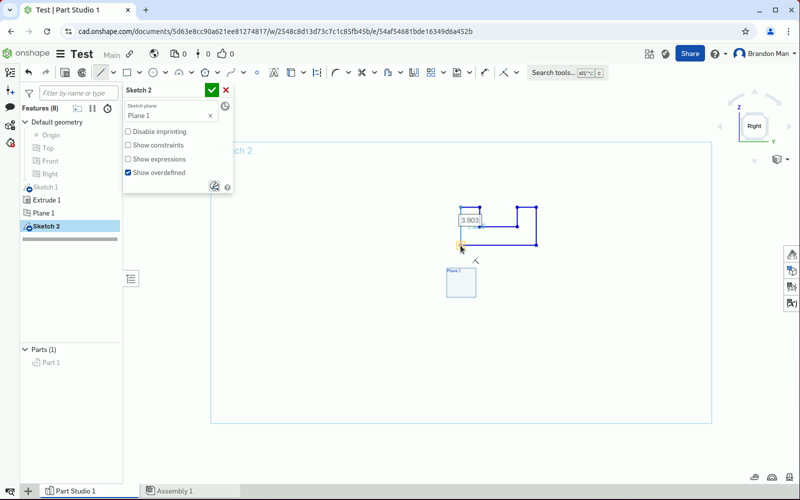
mouse_move(509, 235)
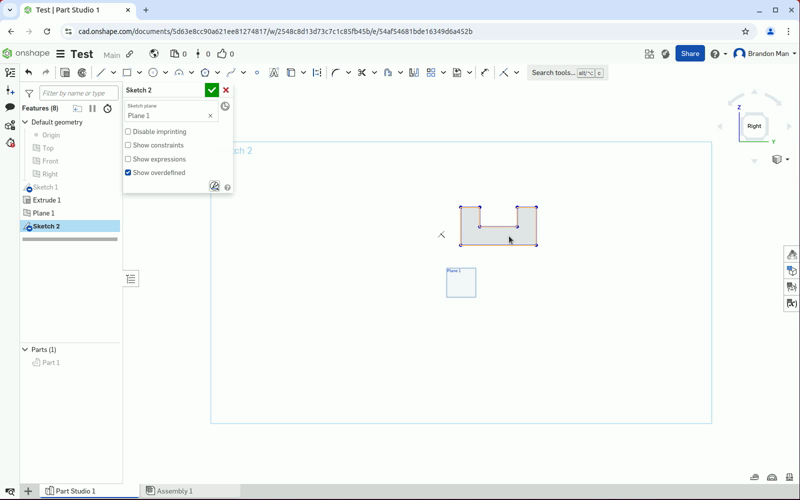
click(509, 235)
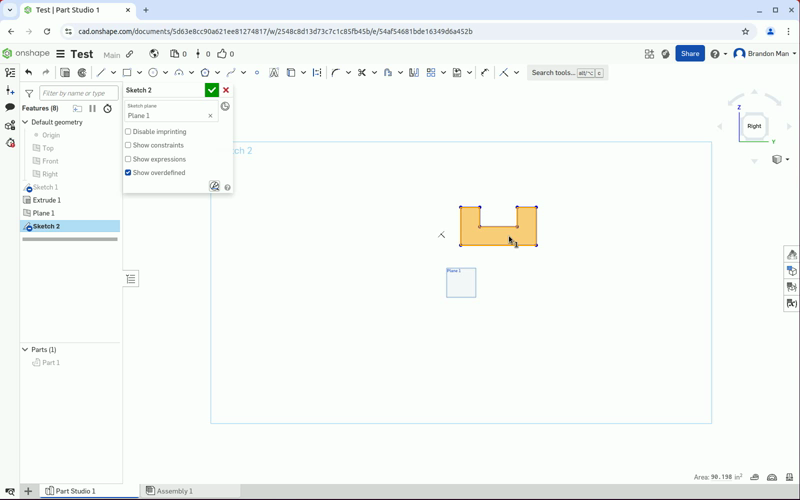
mouse_move(73, 352)
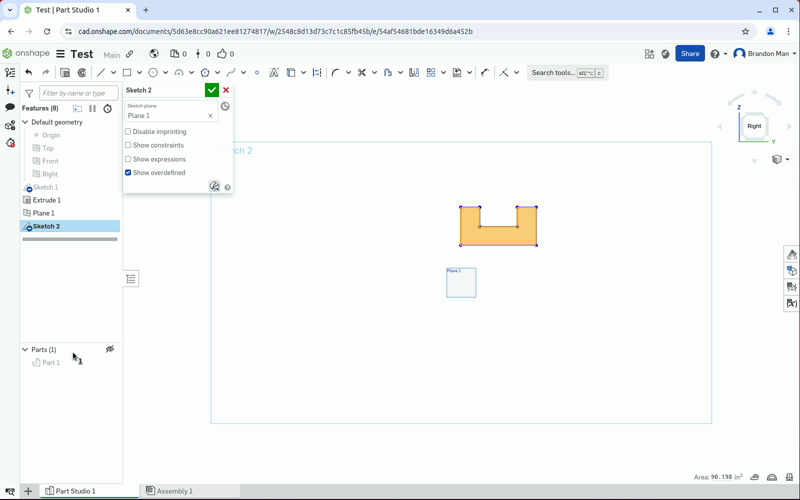
key(shift+y)
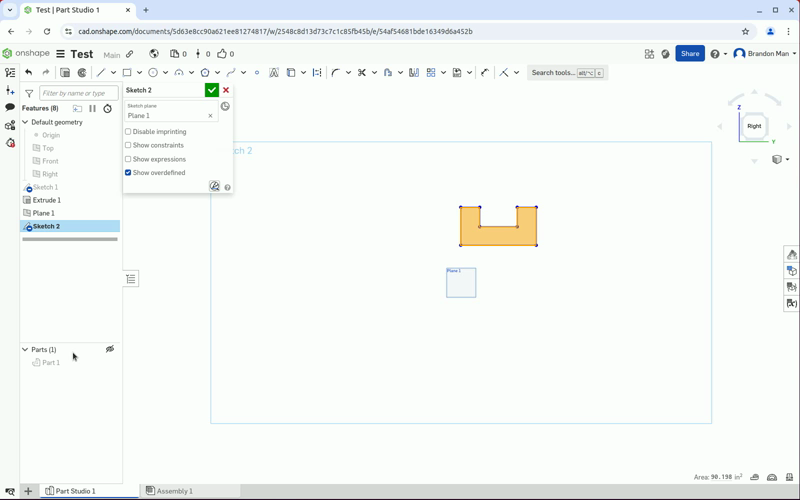
key(shift+e)
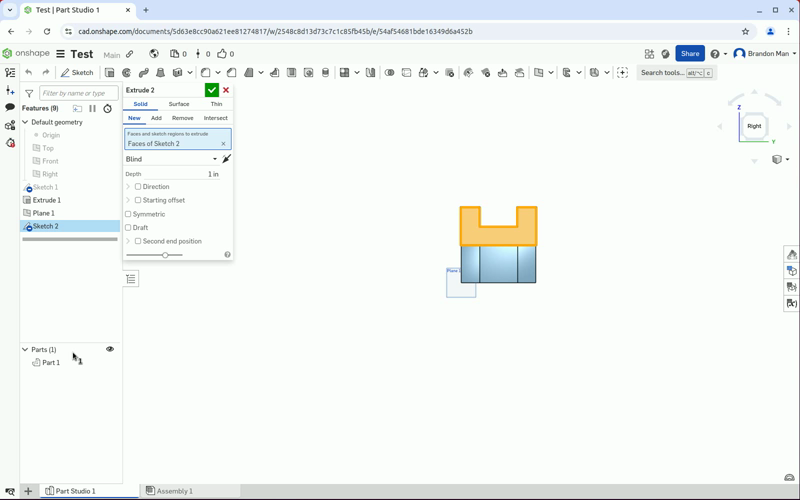
mouse_move(143, 106)
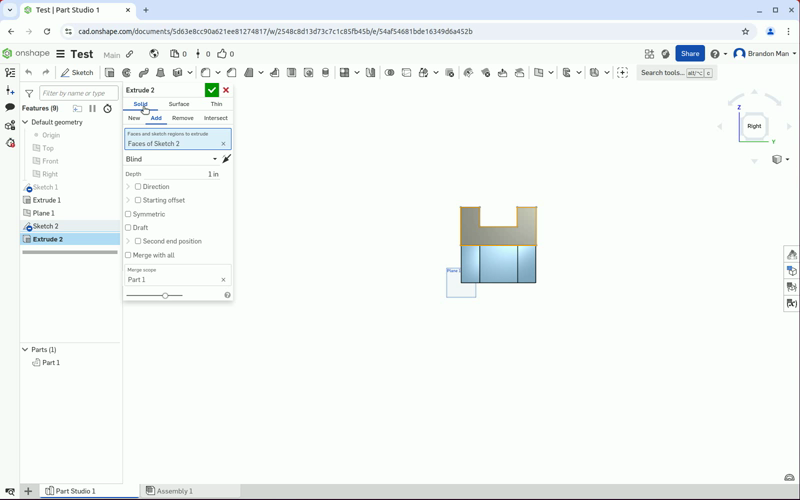
click(143, 106)
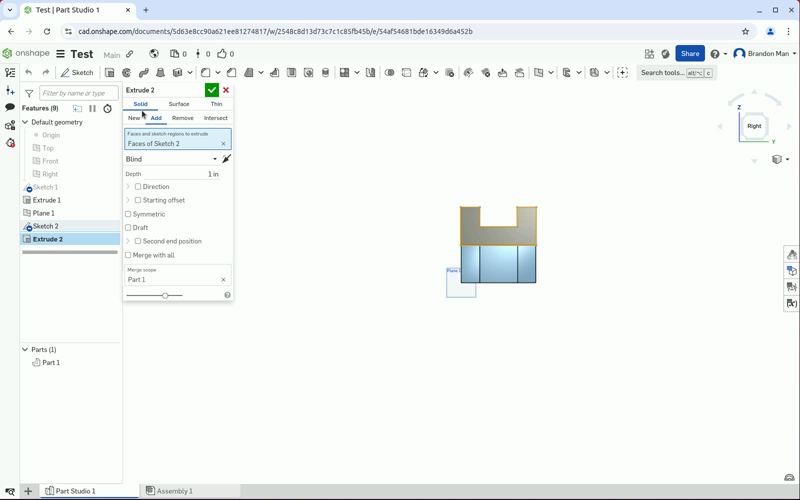
mouse_move(137, 120)
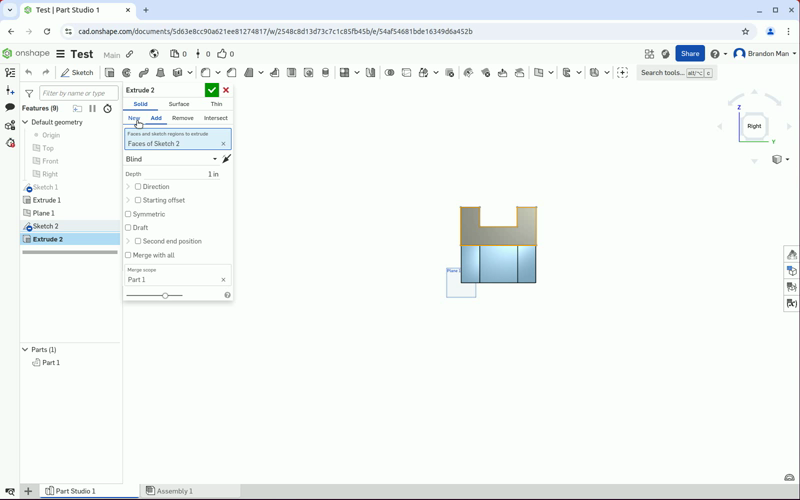
click(137, 120)
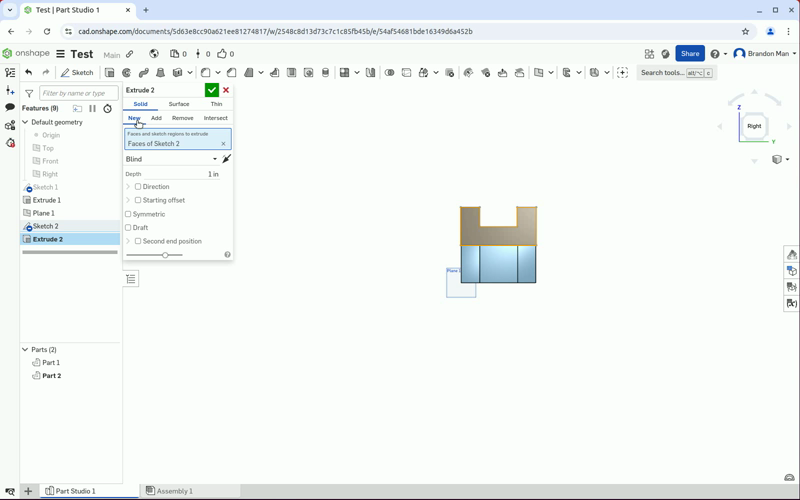
key(tab, 4)
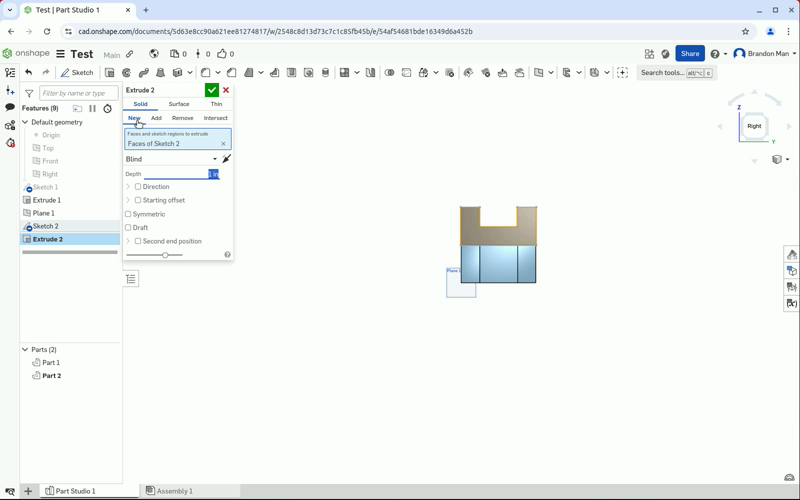
text(-3.851)
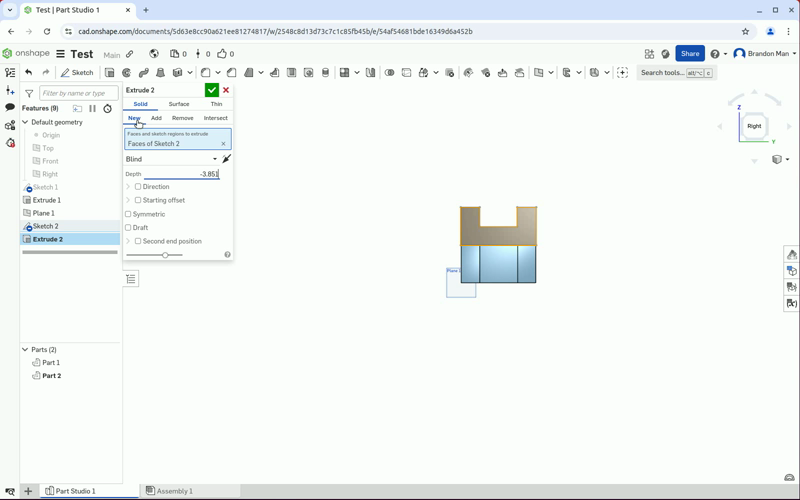
key(enter)
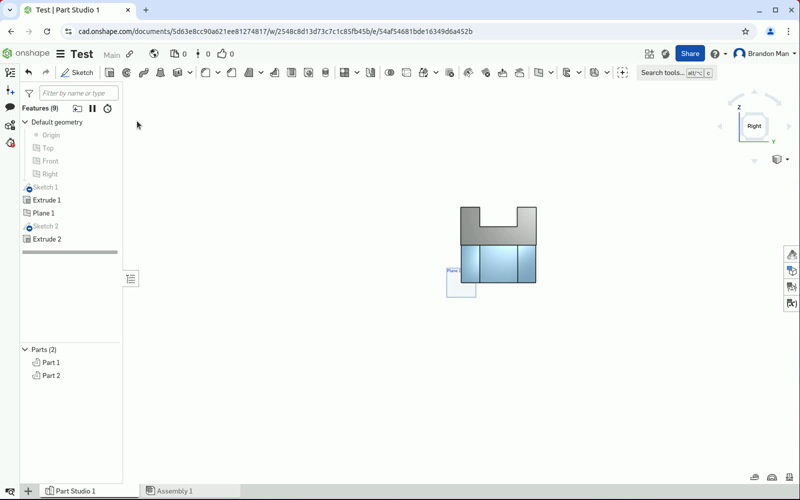
key(shift+h)
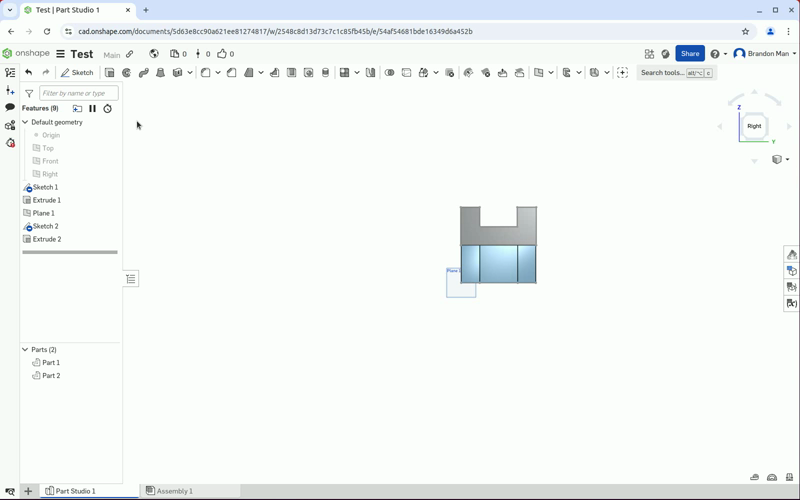
key(shift+h)
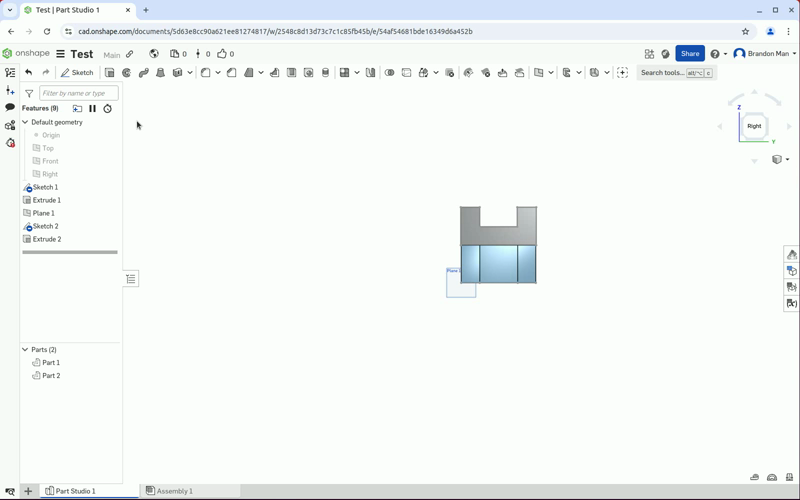
key(shift+7)
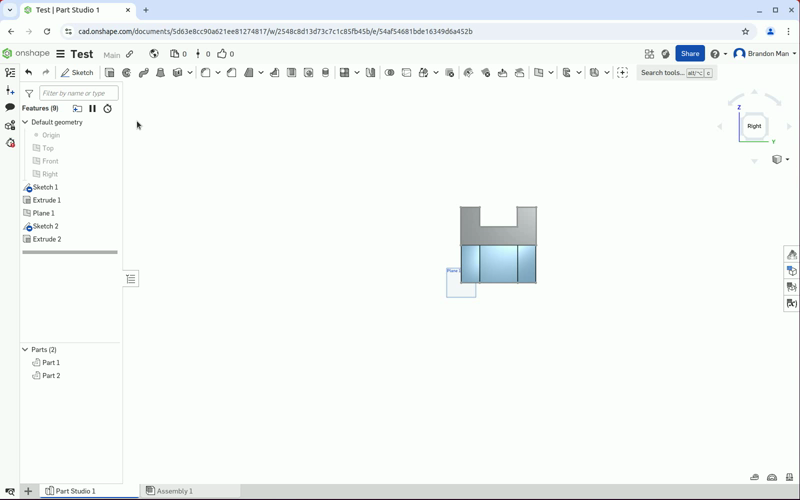
key(right, 2)
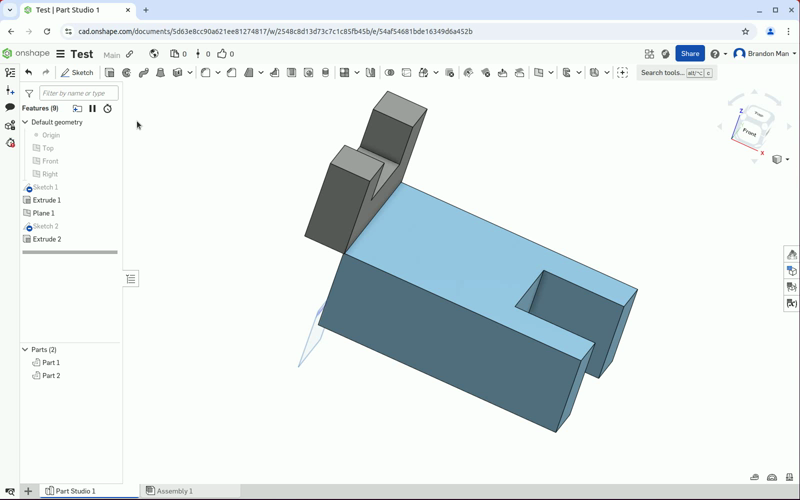
key(down, 2)
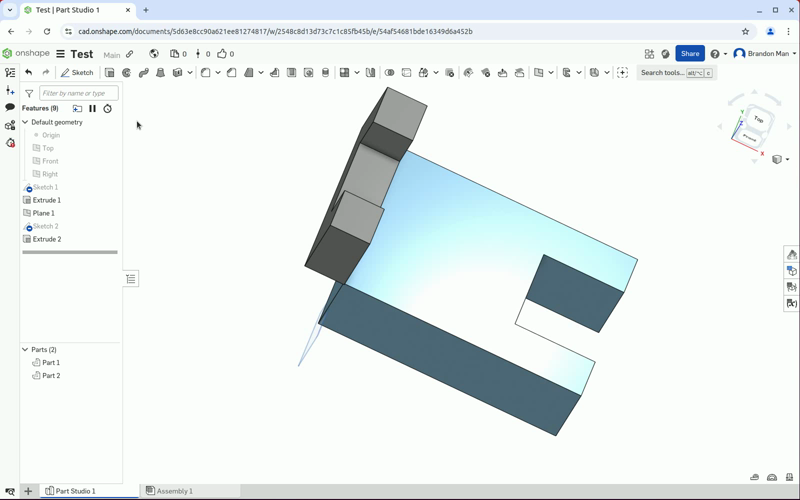
key(up, 2)
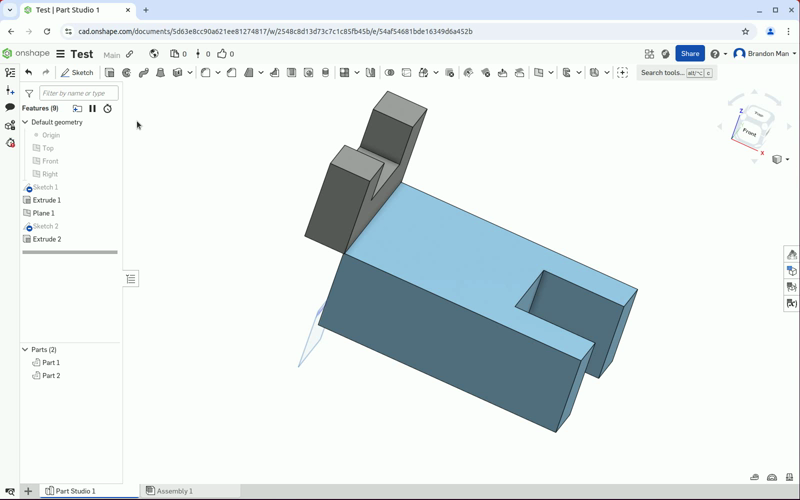
key(left, 2)
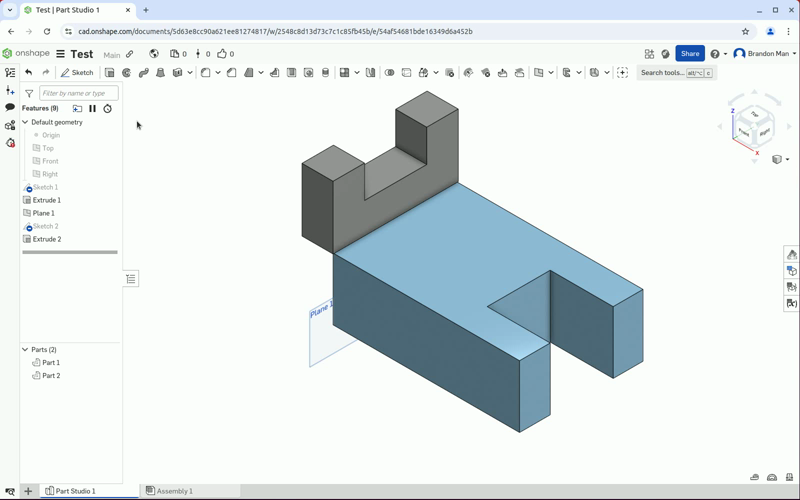
mouse_move(73, 189)
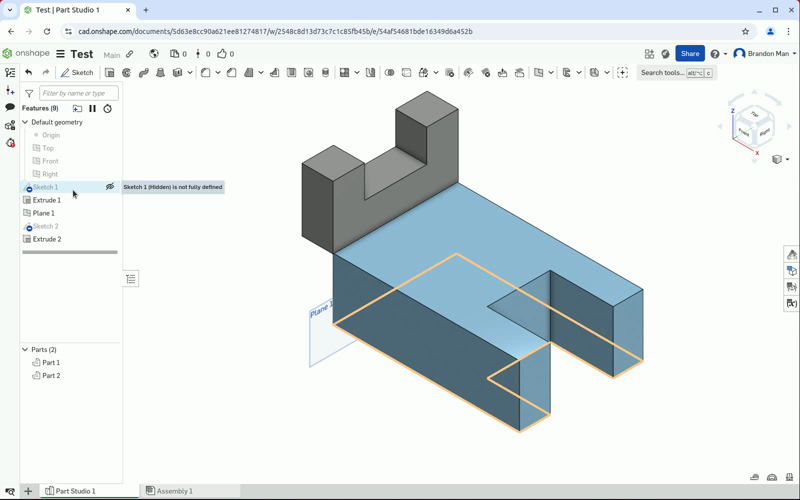
click(73, 189)